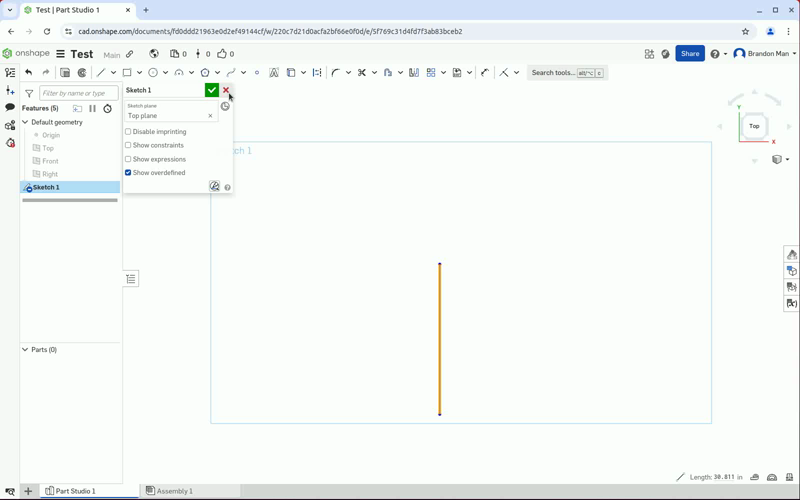
key(shift+h)
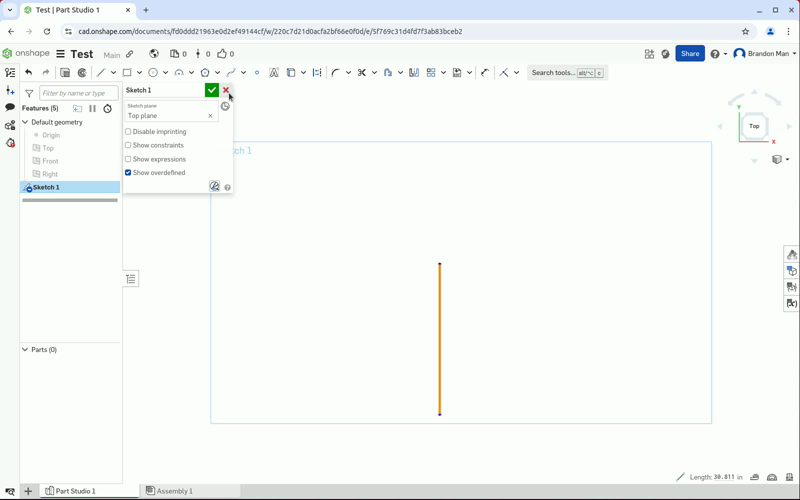
key(shift+s)
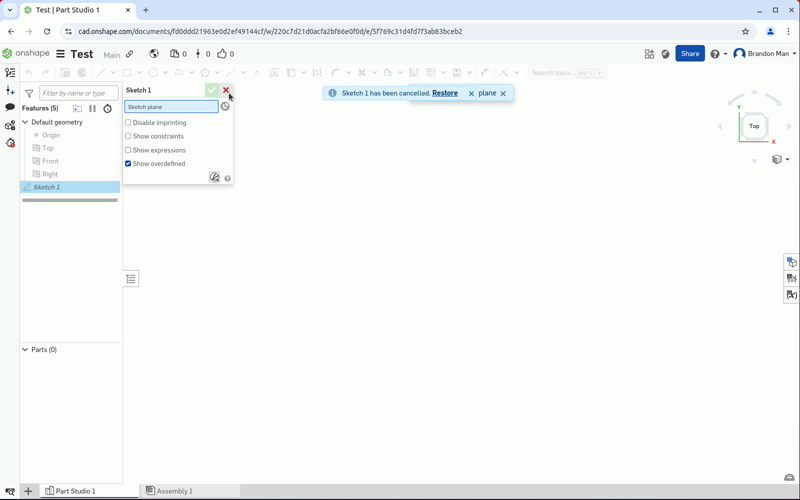
mouse_move(73, 150)
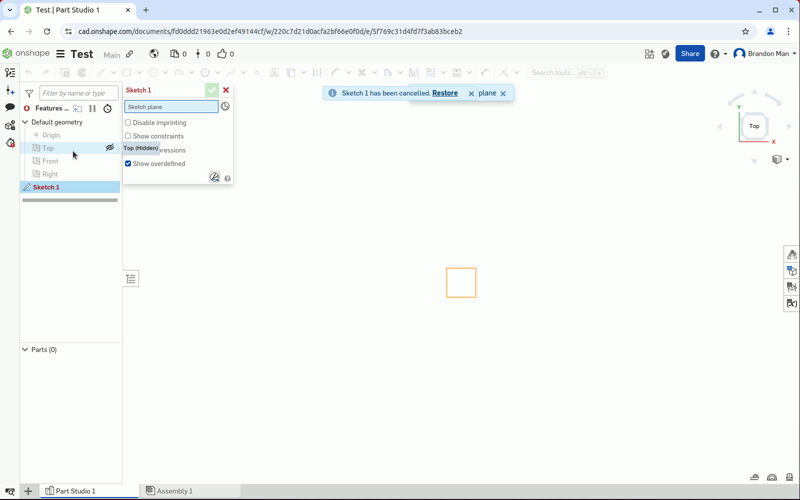
click(73, 150)
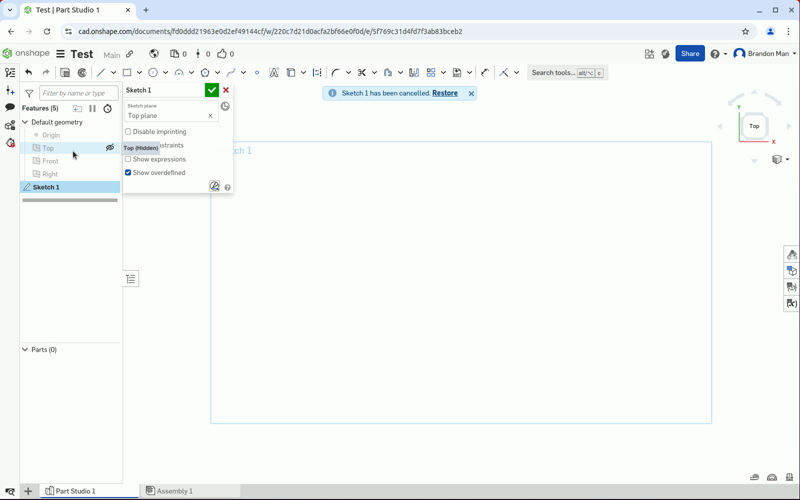
mouse_move(73, 352)
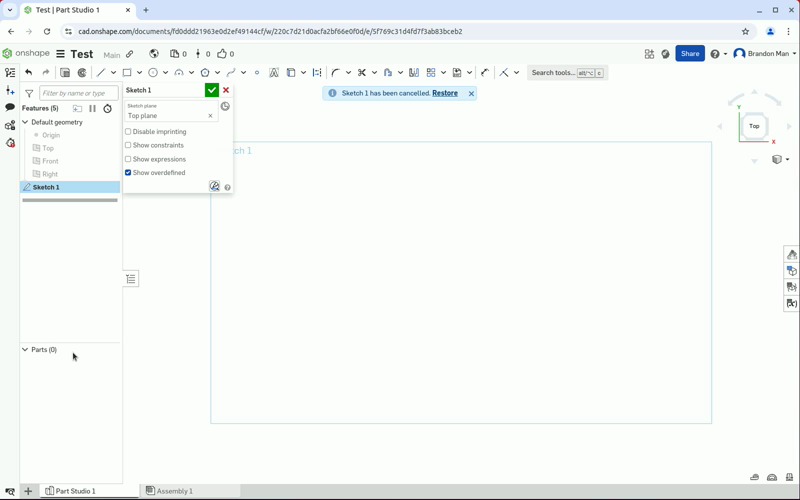
key(y)
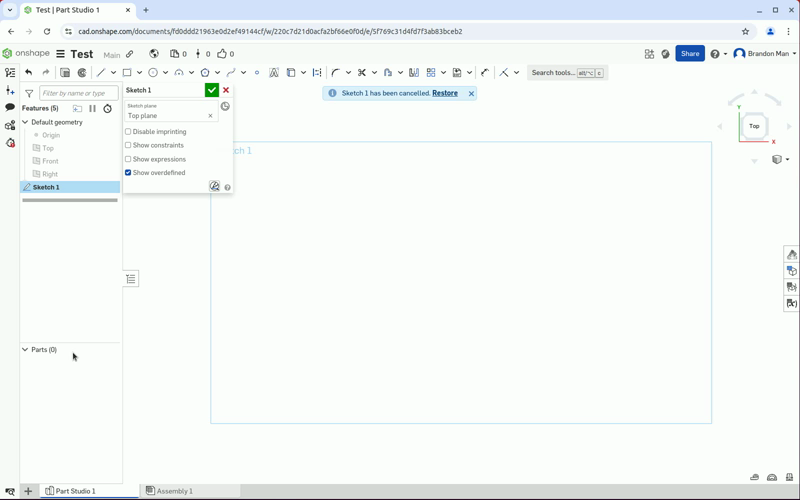
key(c)
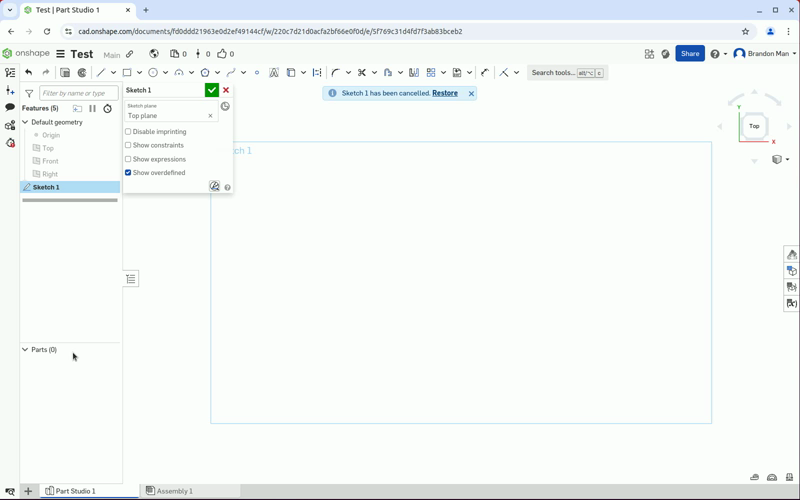
key_down(shift)
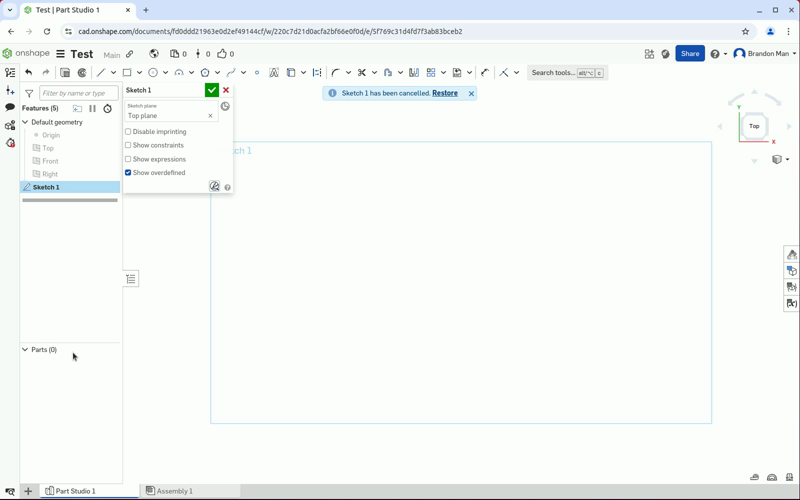
mouse_move(461, 282)
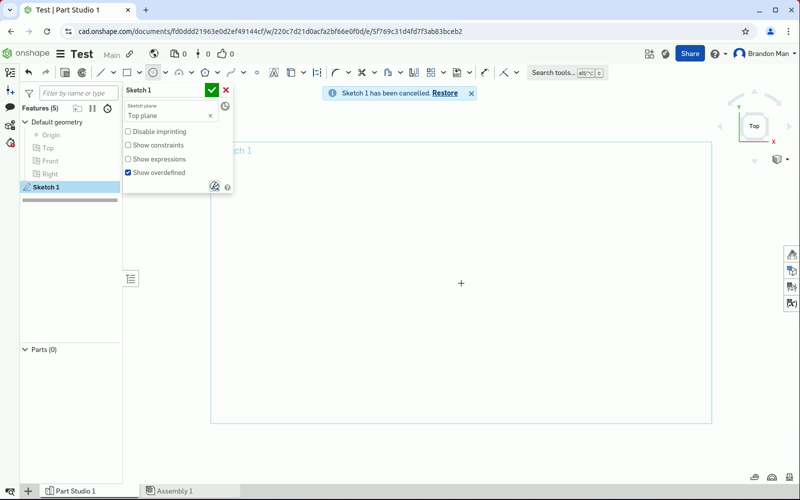
click(461, 282)
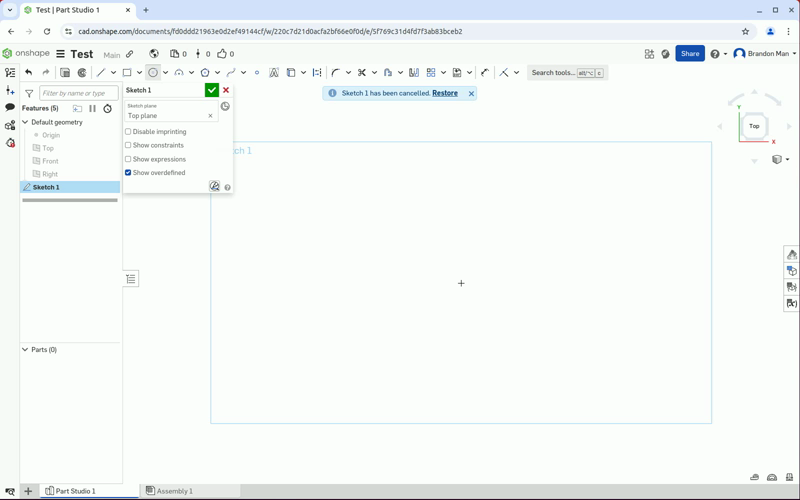
key_up(shift)
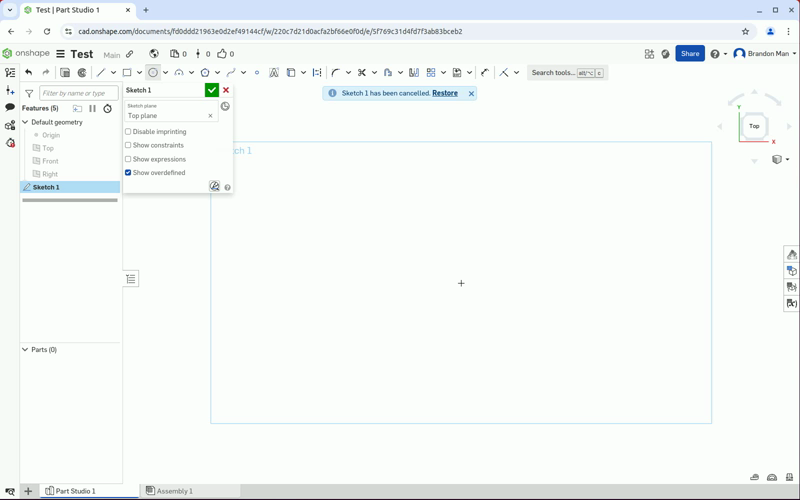
mouse_move(518, 282)
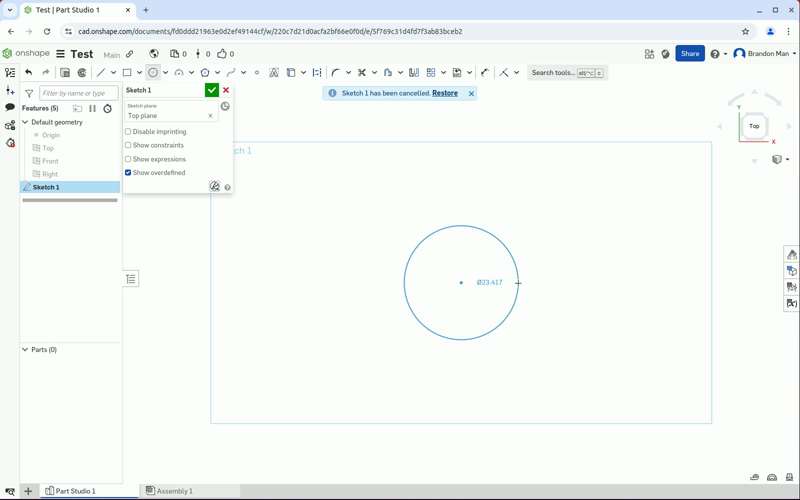
click(518, 282)
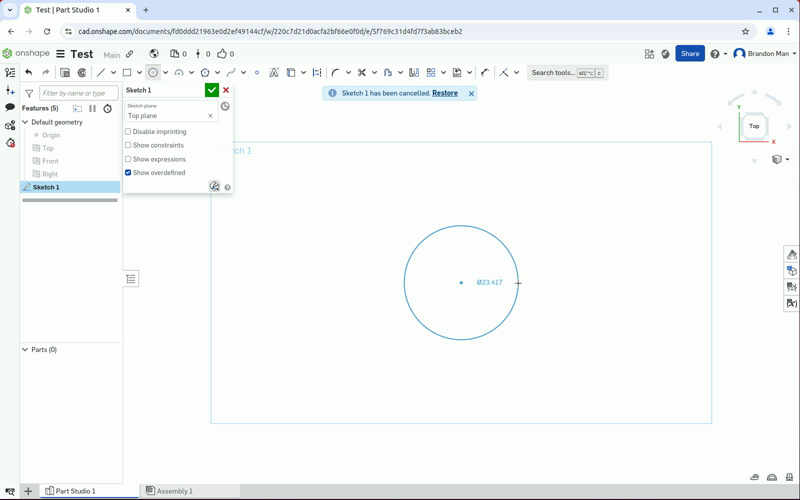
key(esc)
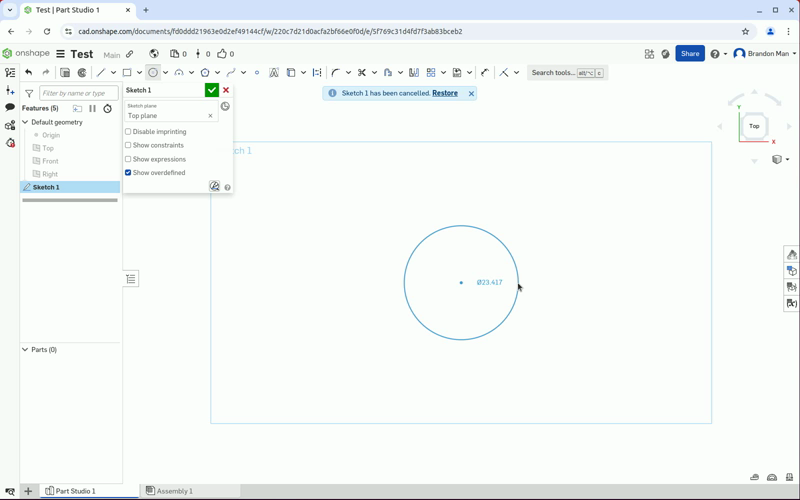
mouse_move(426, 268)
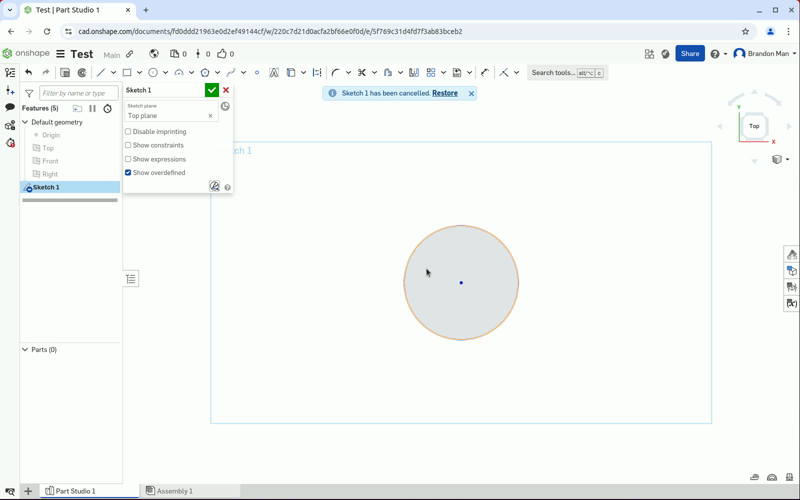
click(426, 268)
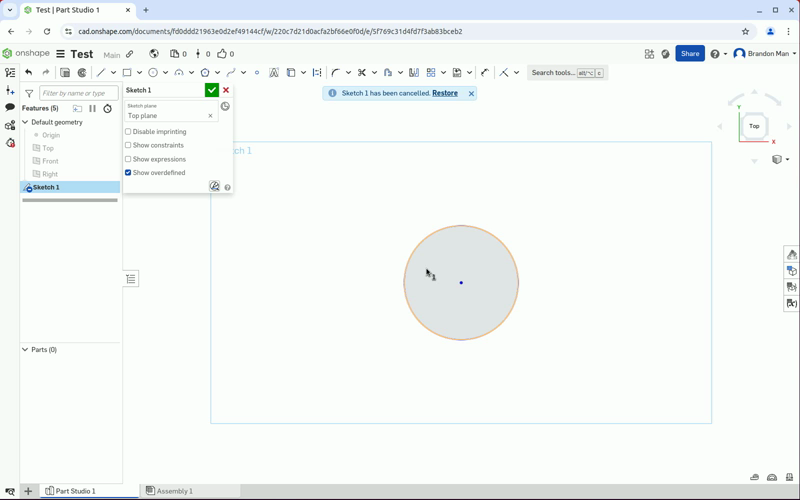
mouse_move(73, 352)
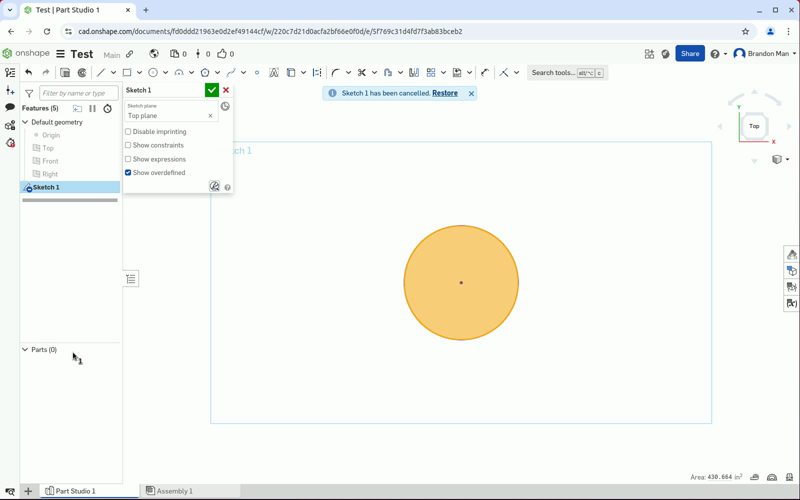
key(shift+y)
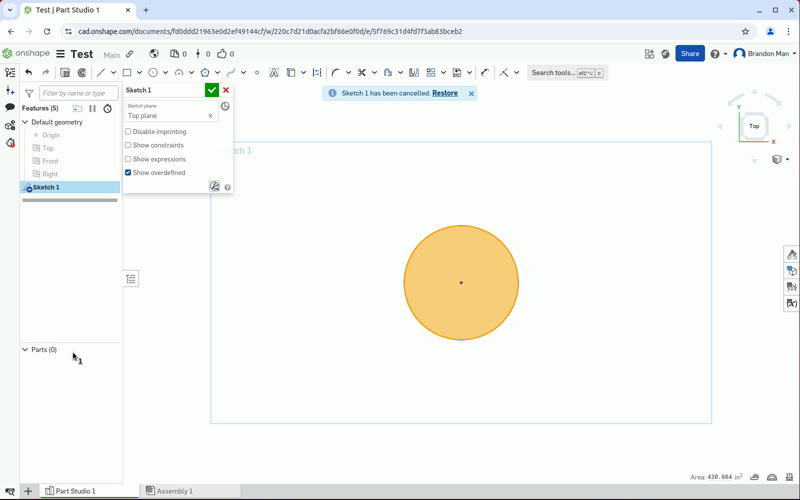
key(shift+e)
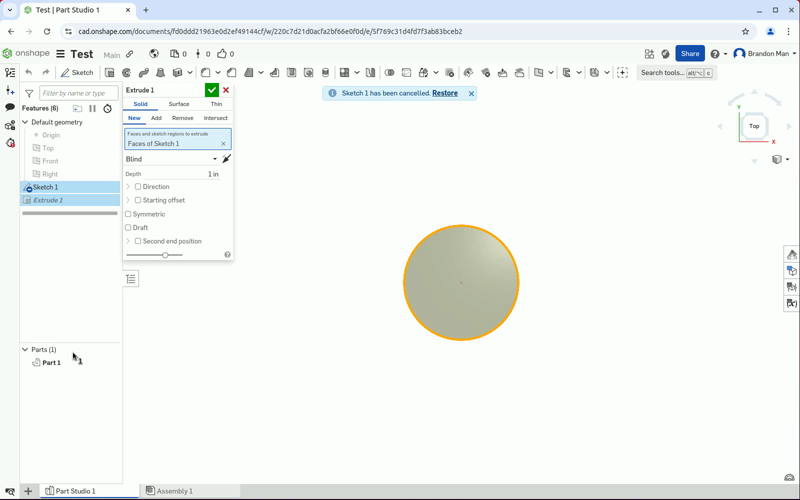
mouse_move(143, 106)
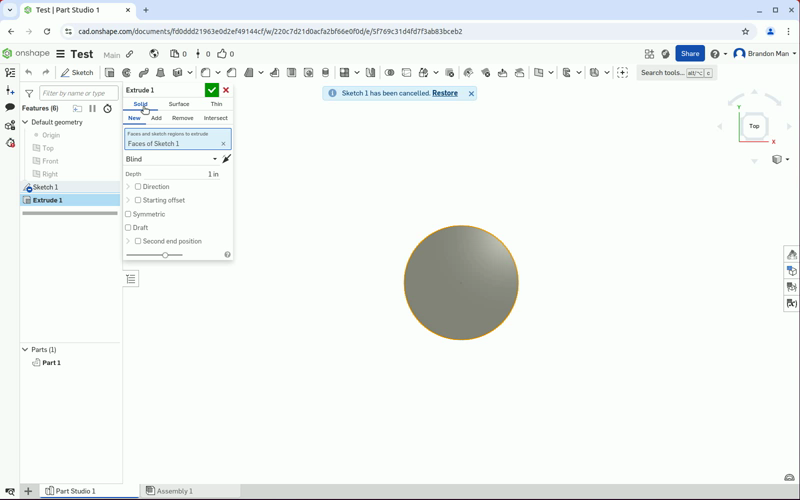
click(143, 106)
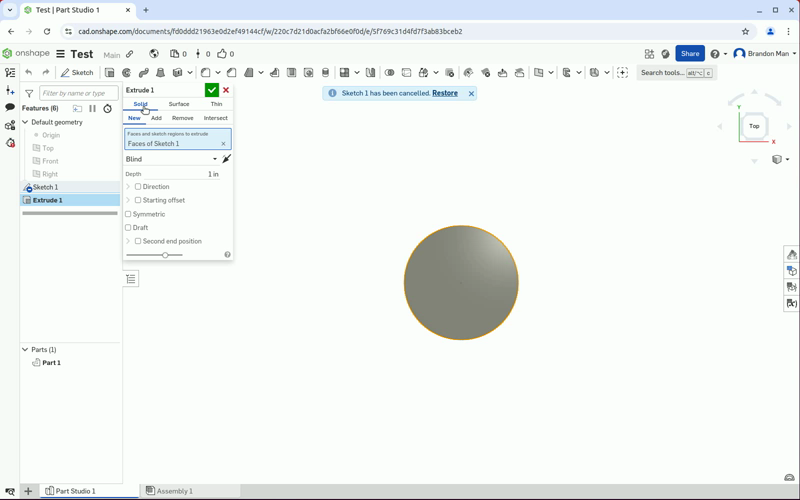
mouse_move(137, 120)
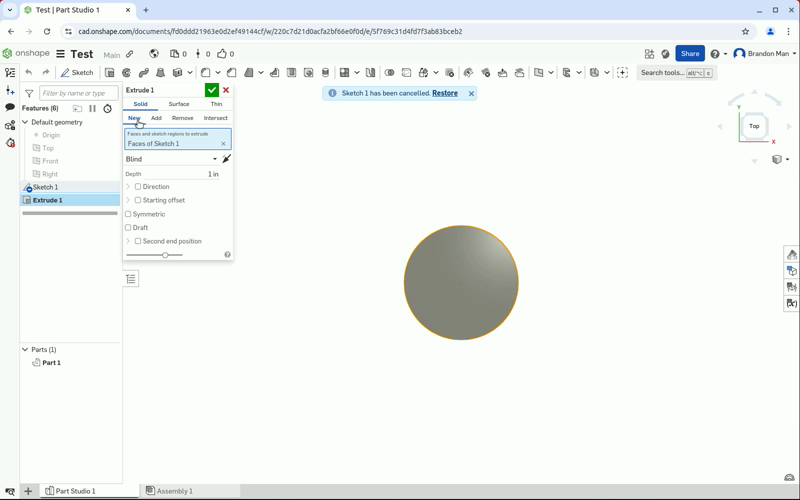
click(137, 120)
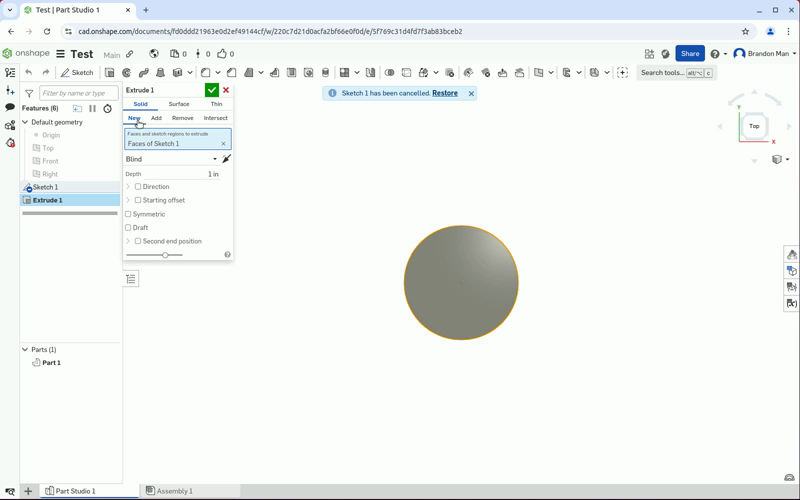
key(tab, 4)
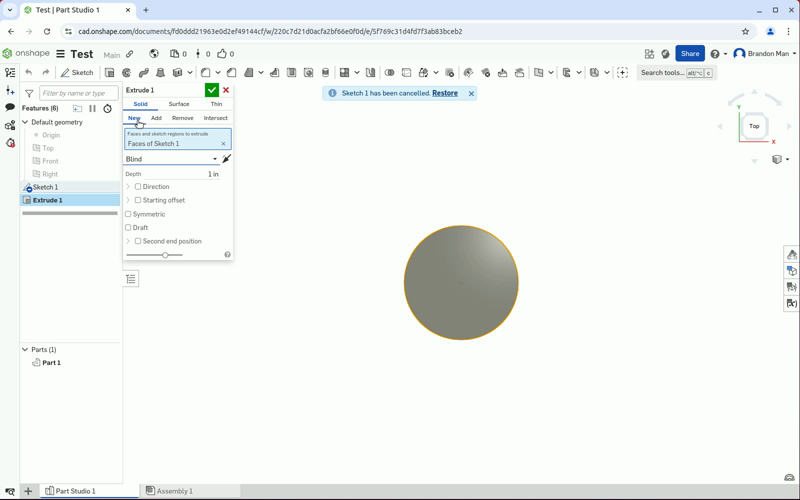
text(23.108)
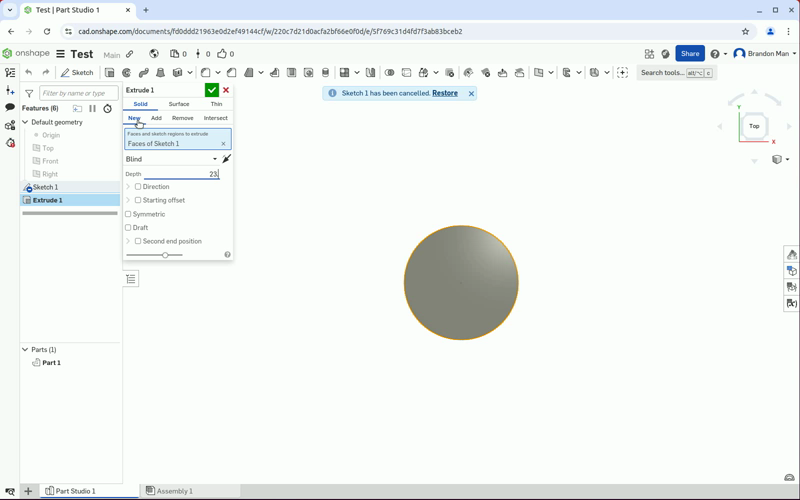
key(enter)
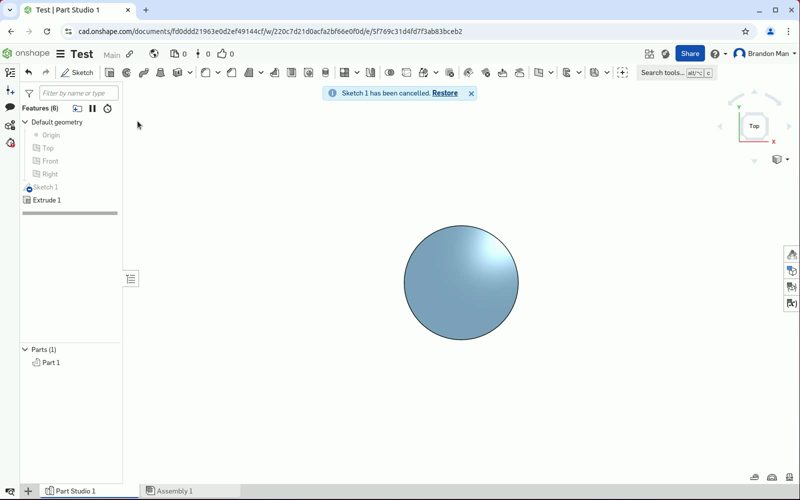
key(shift+h)
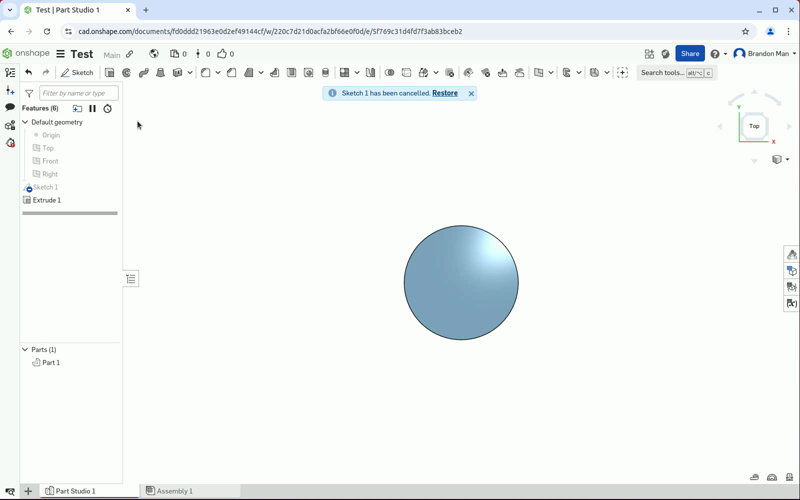
key(shift+h)
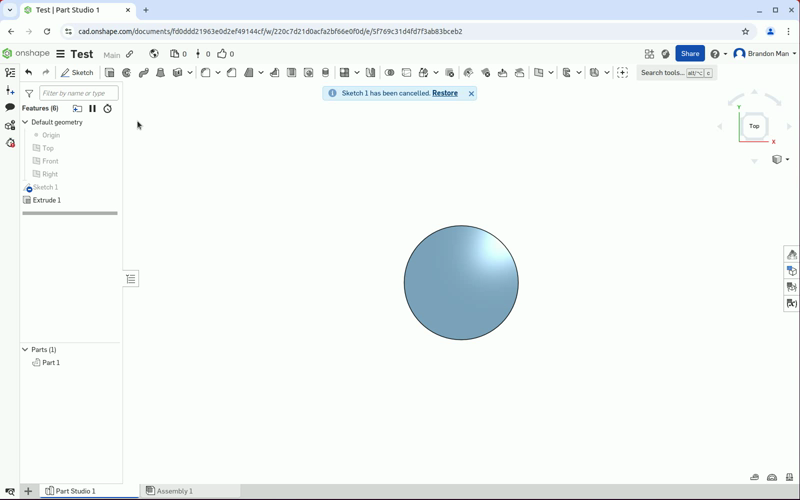
mouse_move(73, 189)
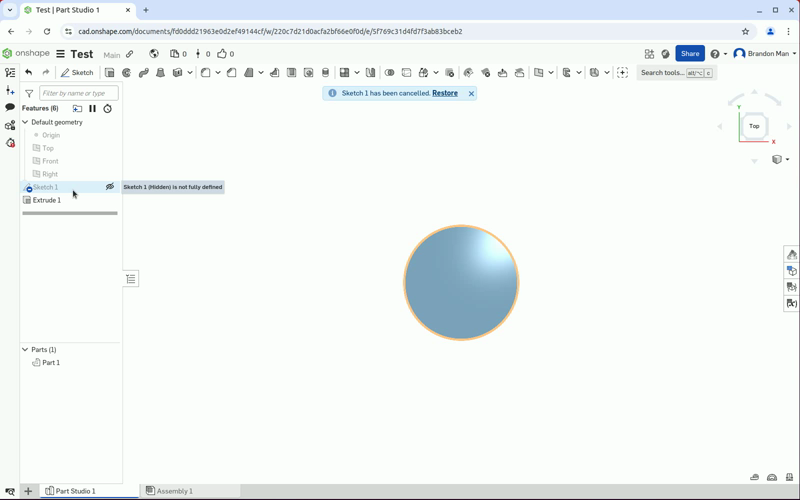
click(73, 189)
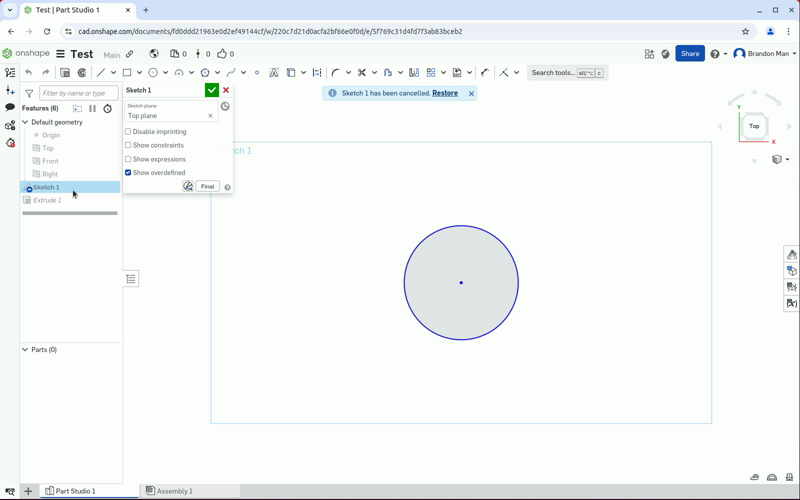
mouse_move(229, 92)
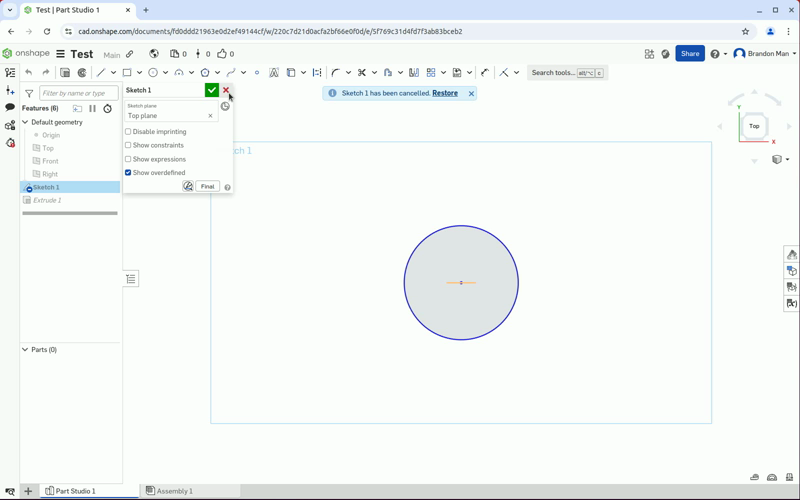
click(229, 92)
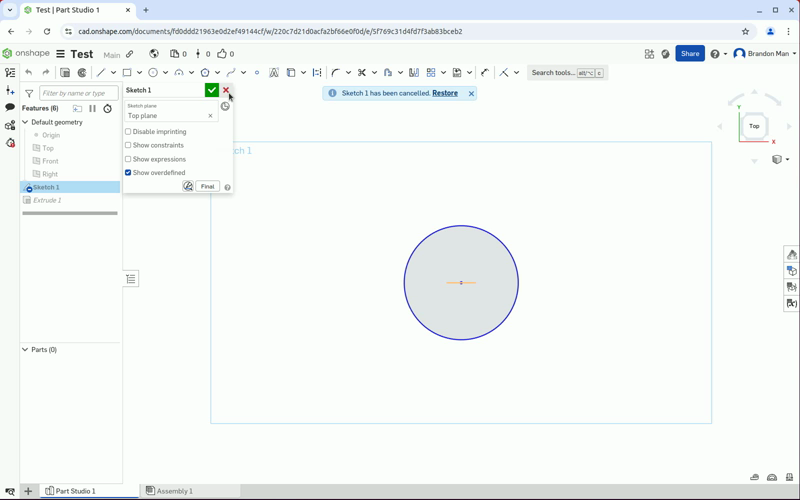
key(shift+s)
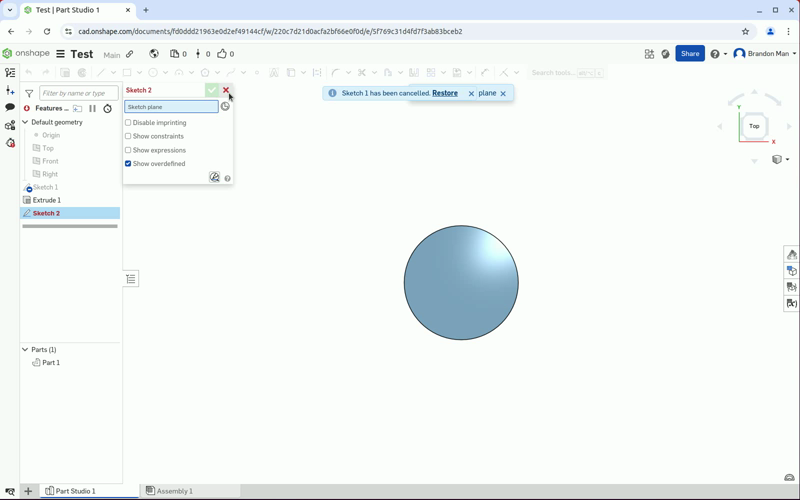
mouse_move(73, 150)
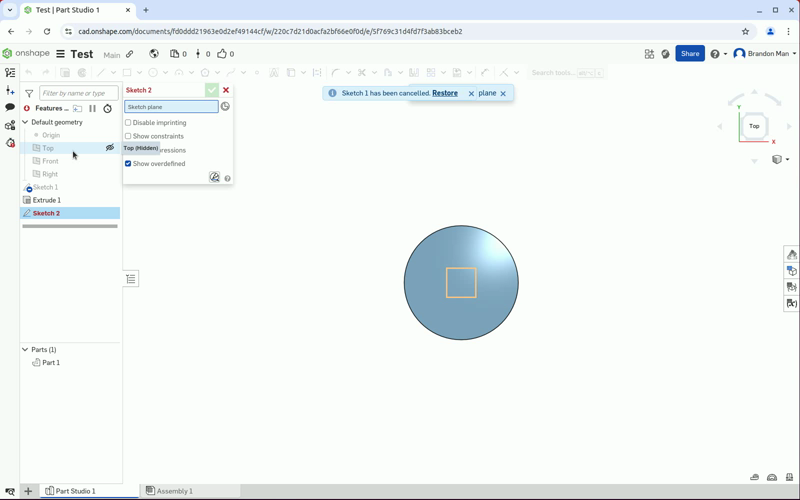
click(73, 150)
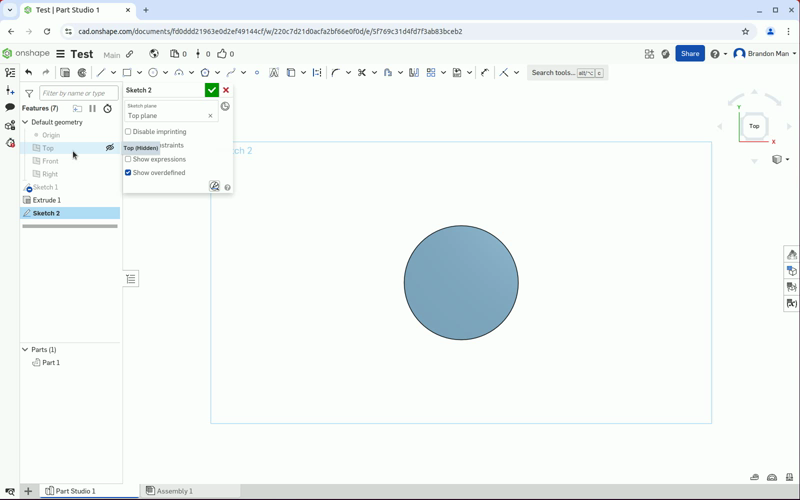
mouse_move(73, 352)
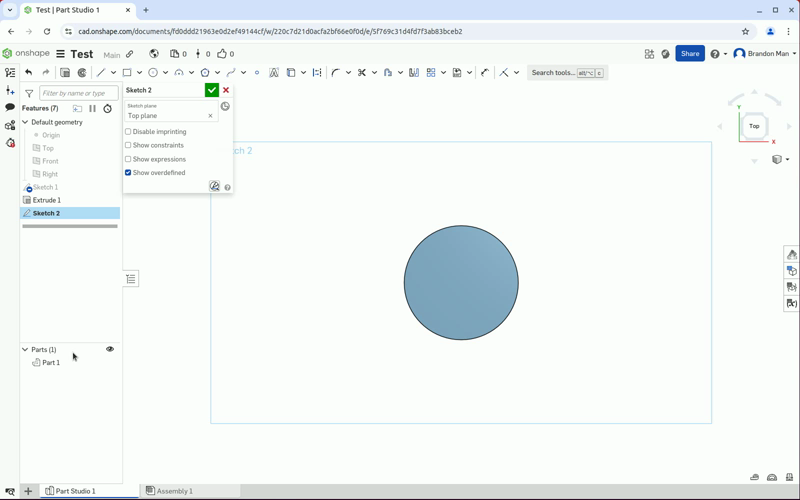
key(y)
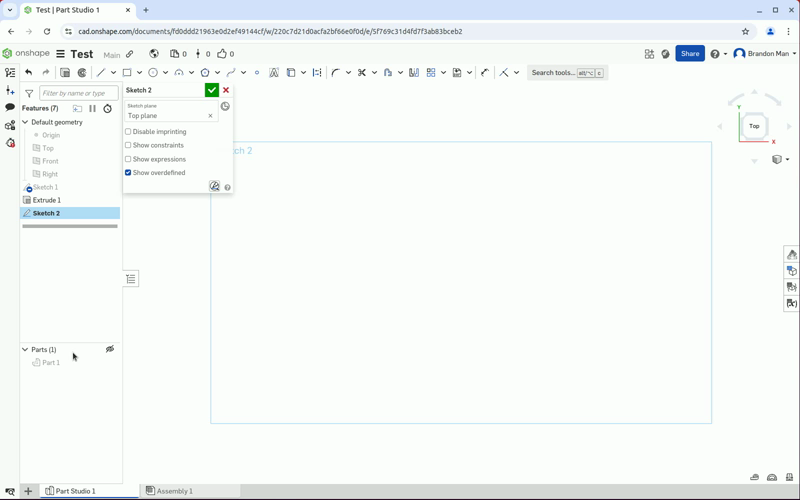
key(c)
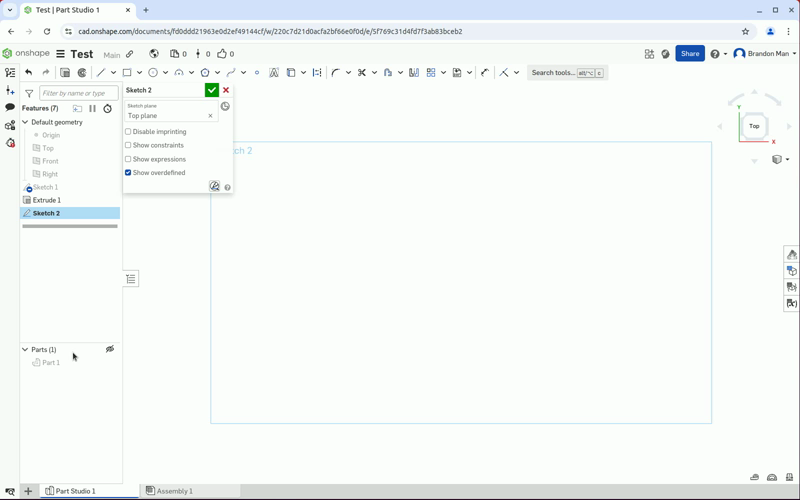
key_down(shift)
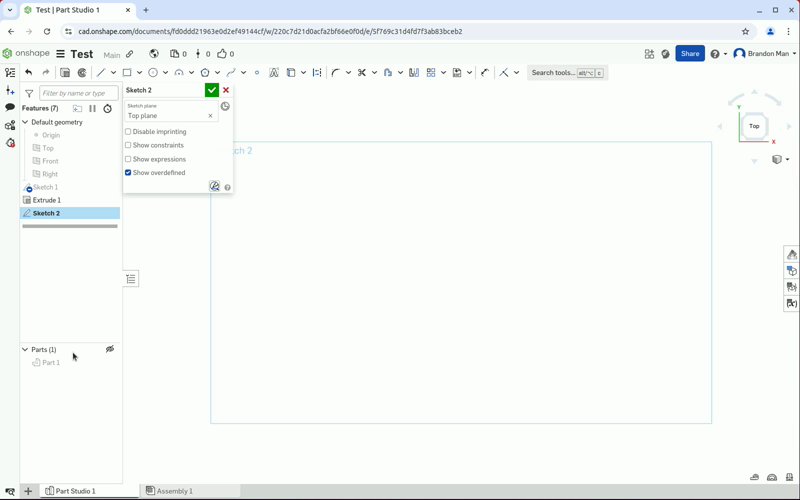
mouse_move(461, 282)
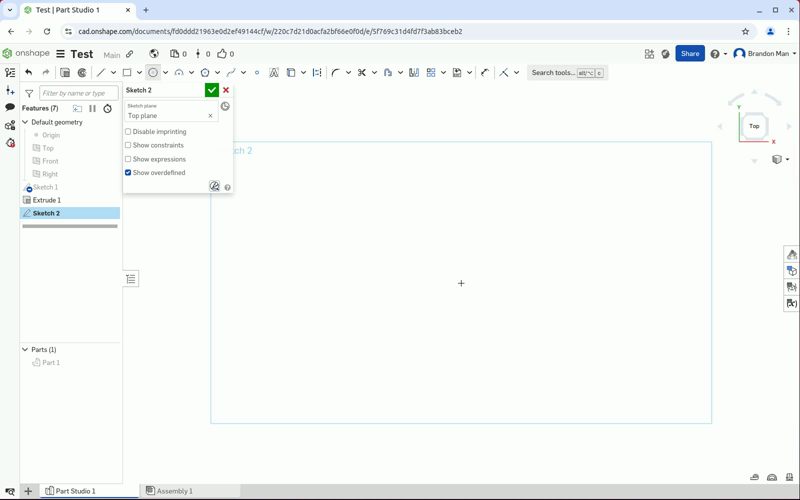
click(461, 282)
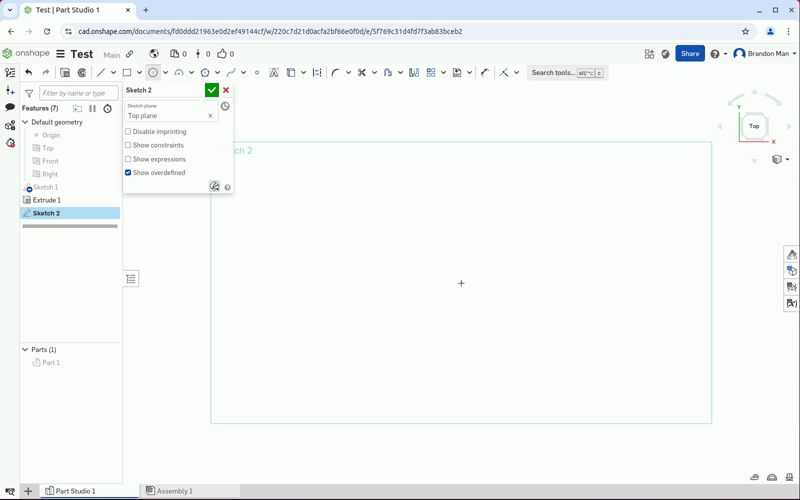
key_up(shift)
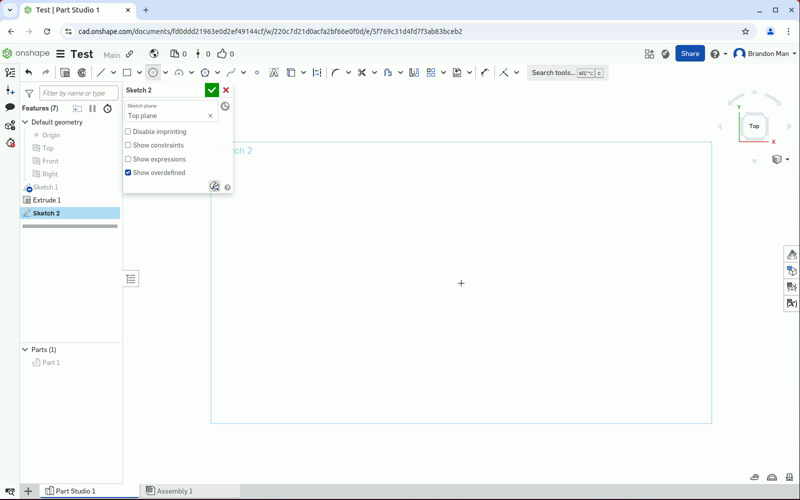
mouse_move(498, 282)
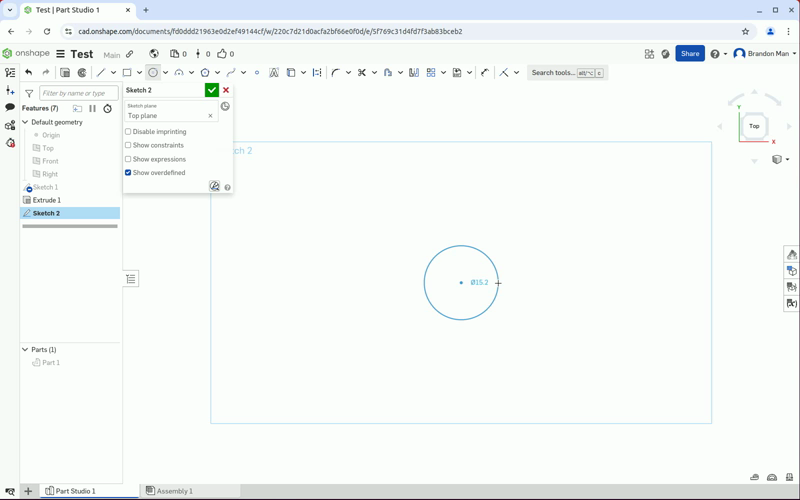
click(498, 282)
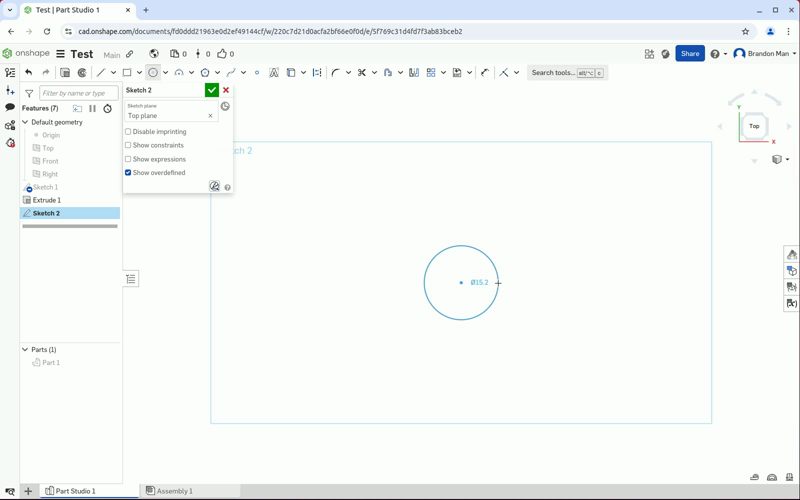
key(esc)
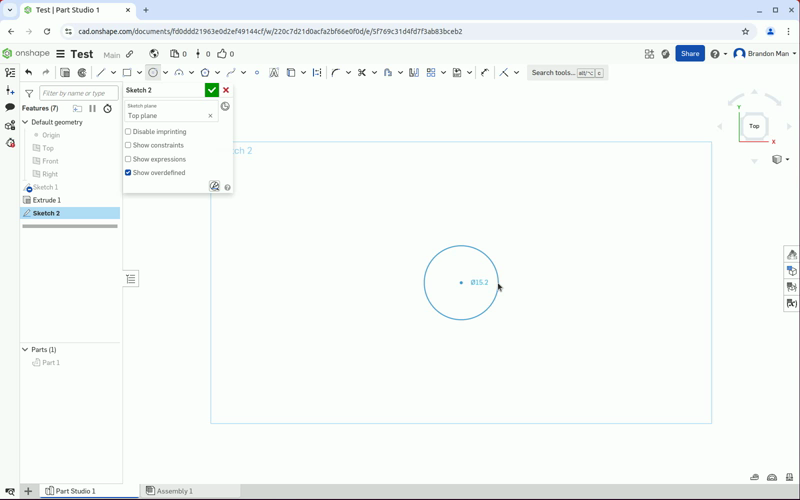
mouse_move(486, 262)
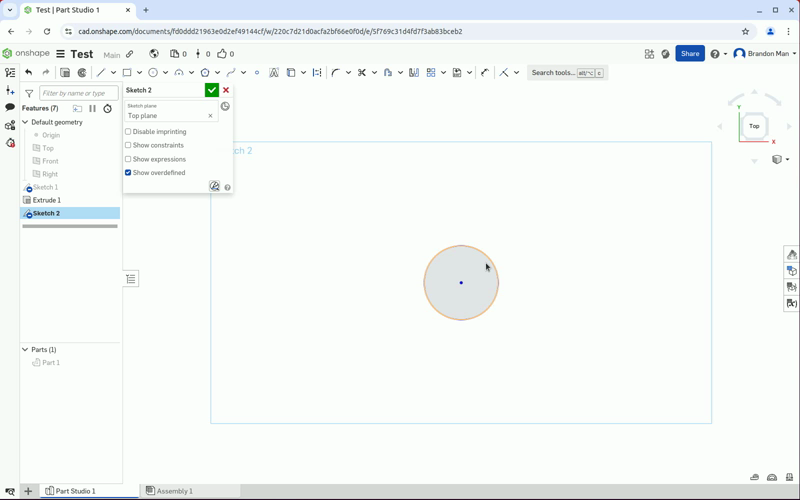
click(486, 262)
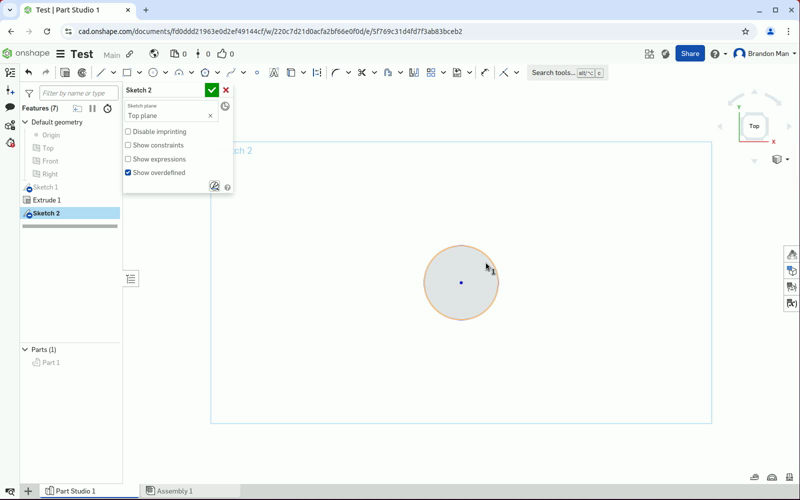
mouse_move(73, 352)
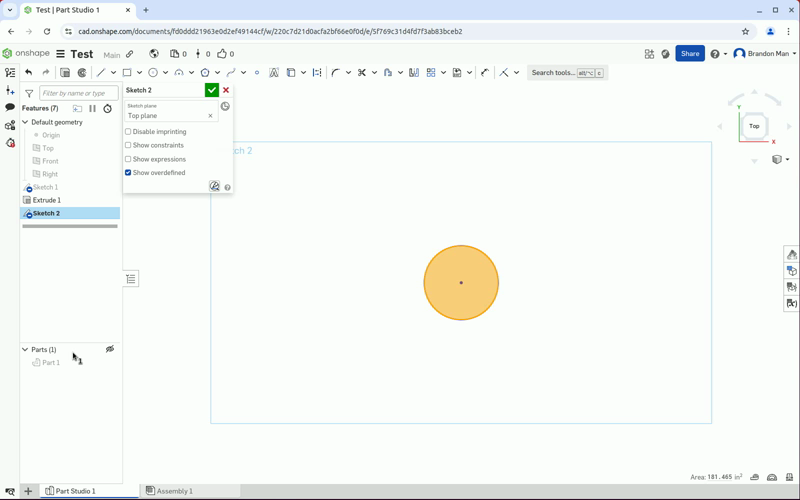
key(shift+y)
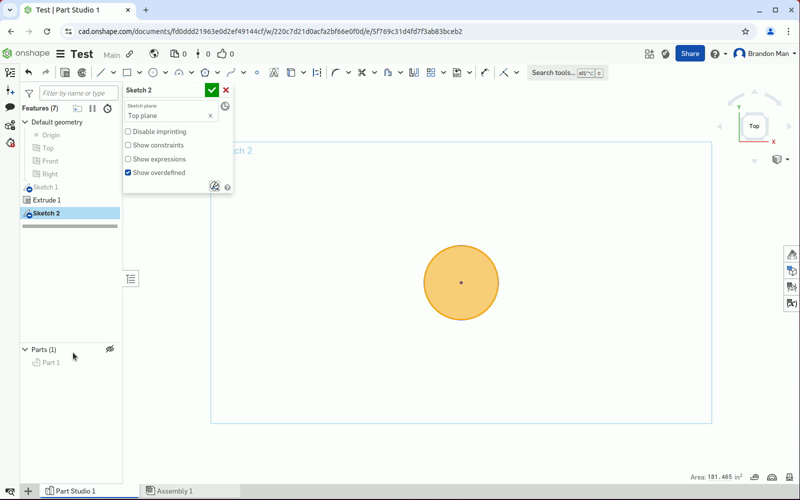
key(shift+e)
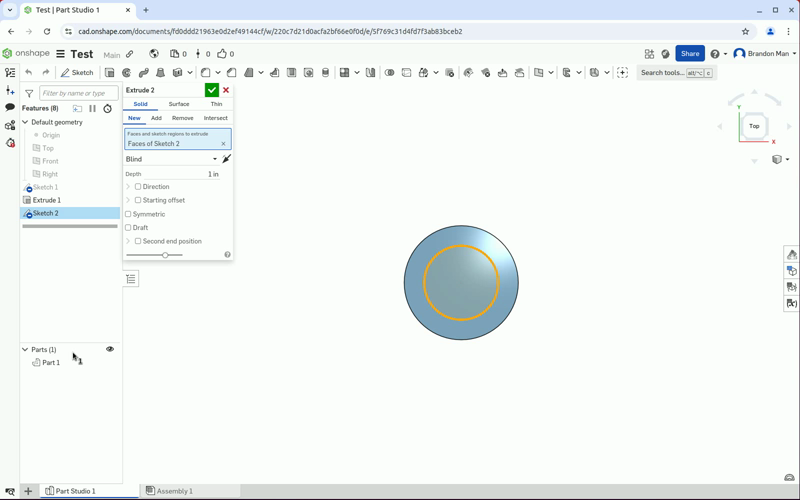
mouse_move(143, 106)
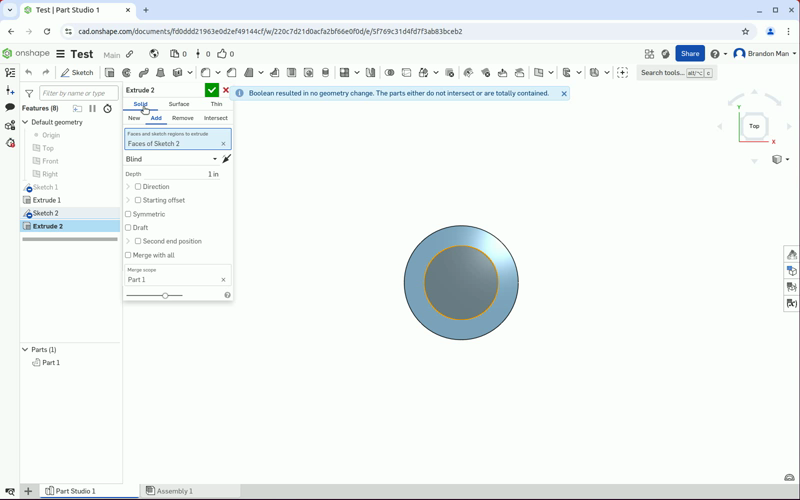
click(143, 106)
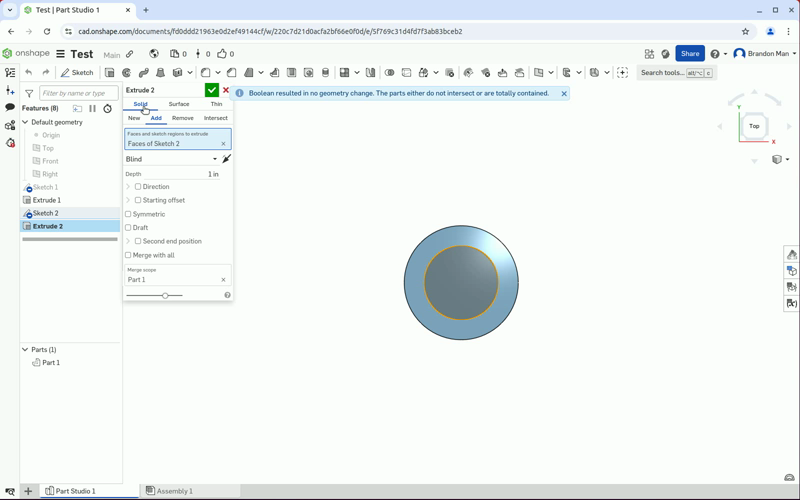
mouse_move(186, 120)
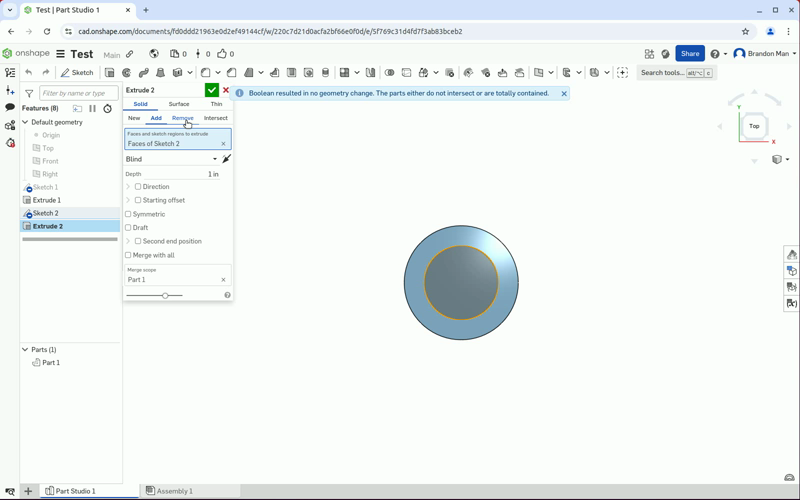
click(186, 120)
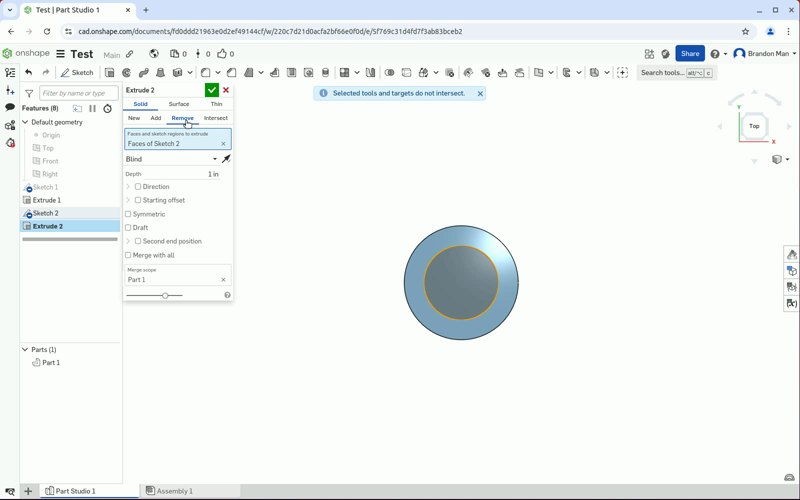
key(tab, 4)
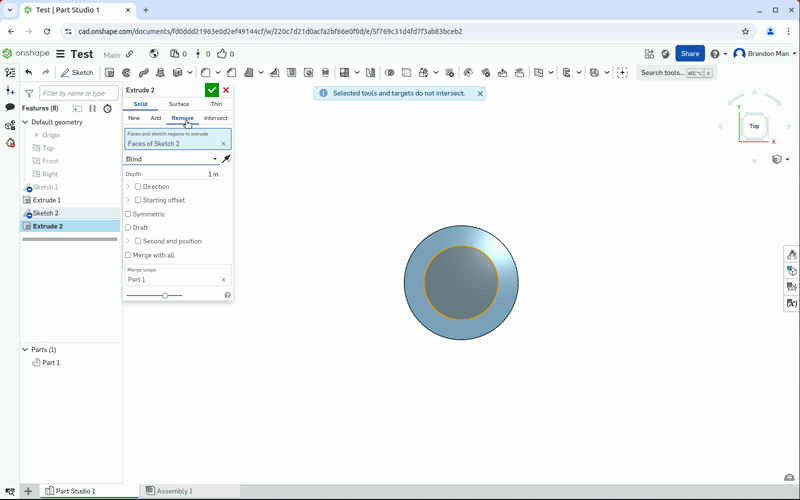
text(-11.554)
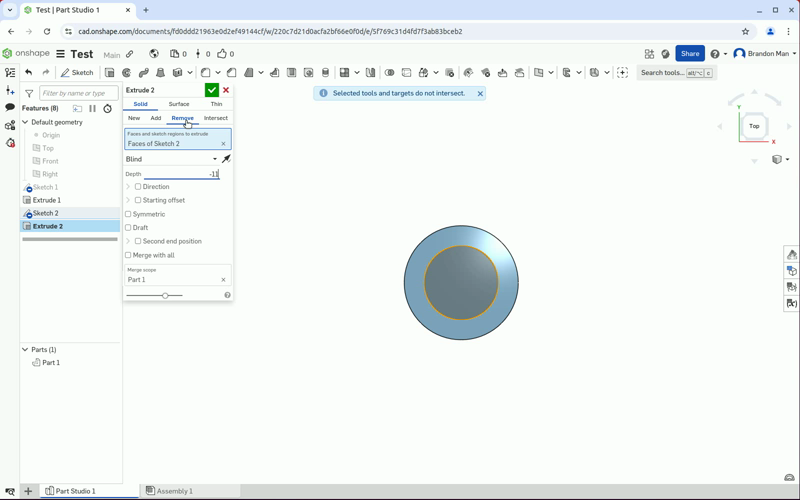
key(tab, 6)
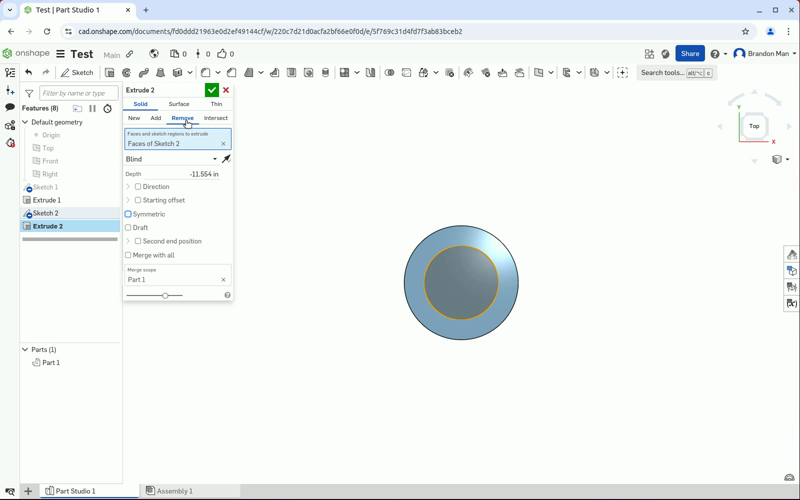
key(space)
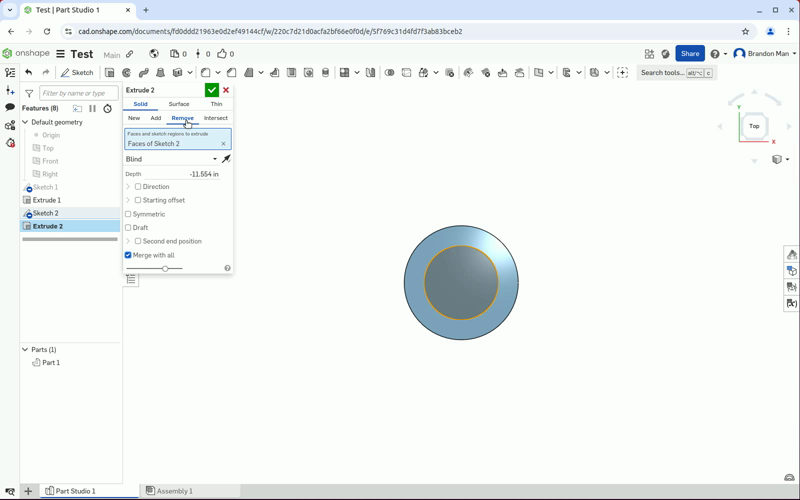
key(enter)
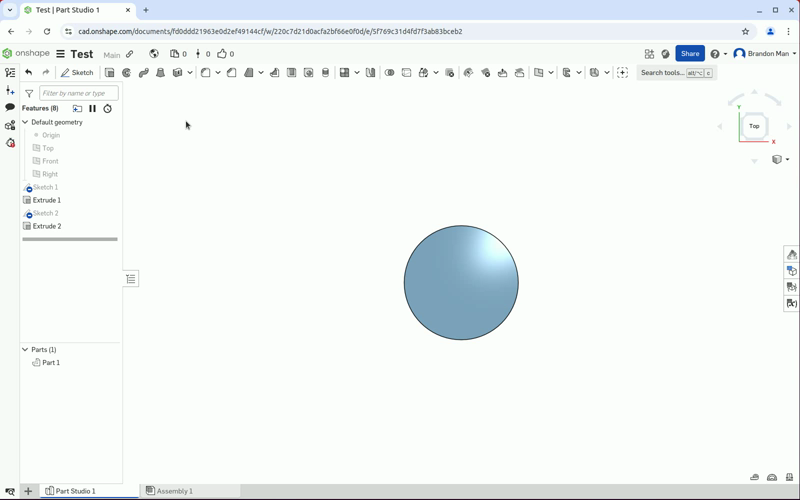
key(shift+h)
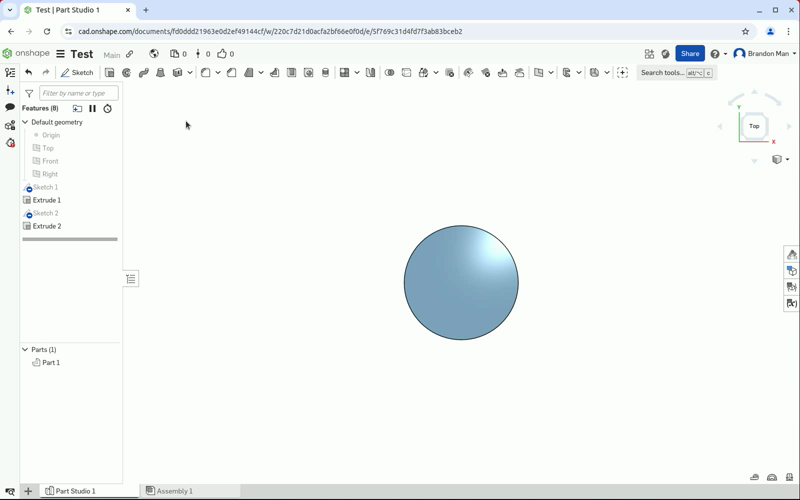
key(shift+h)
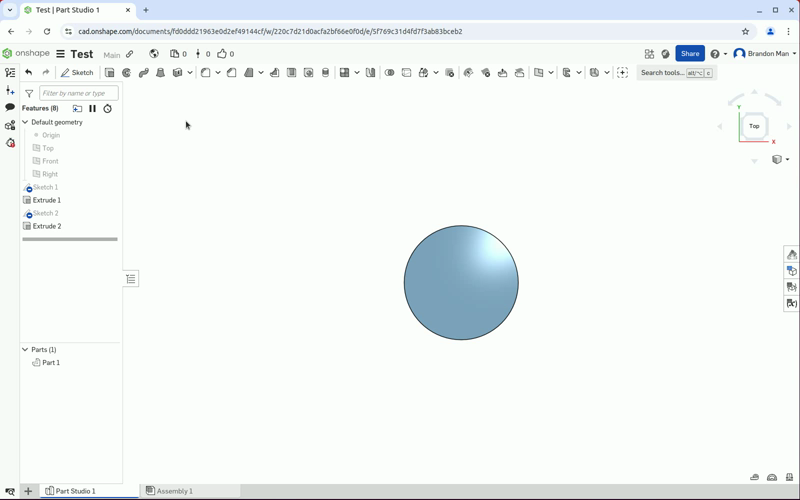
mouse_move(73, 189)
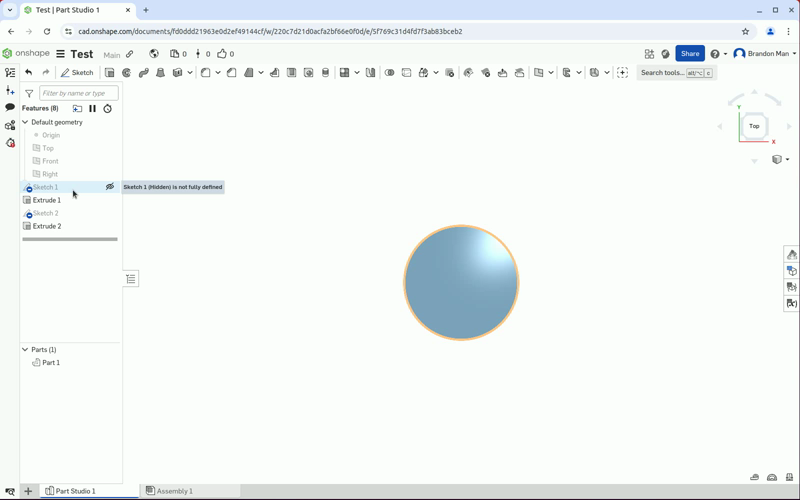
click(73, 189)
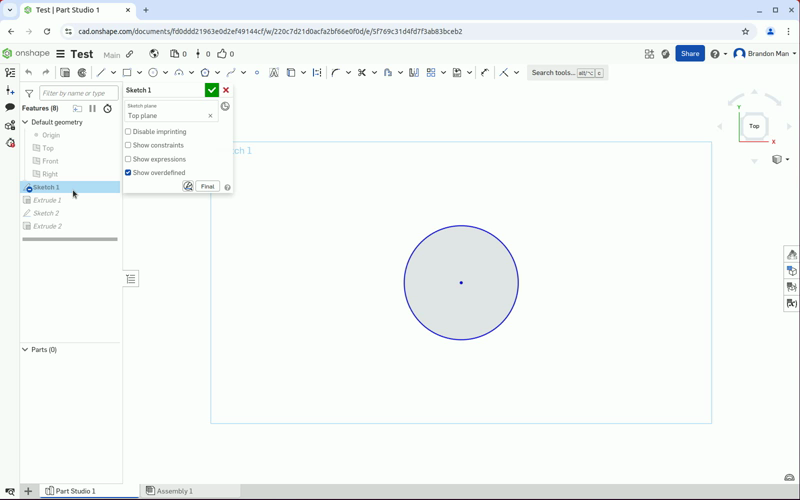
mouse_move(229, 92)
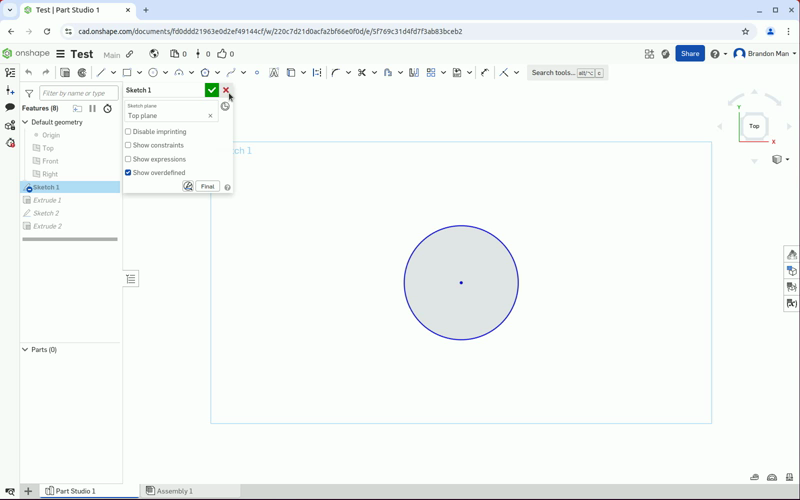
click(229, 92)
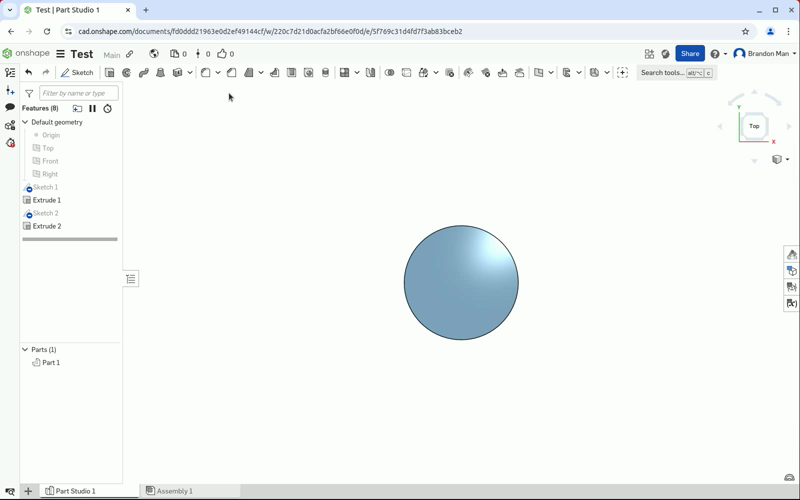
mouse_move(541, 75)
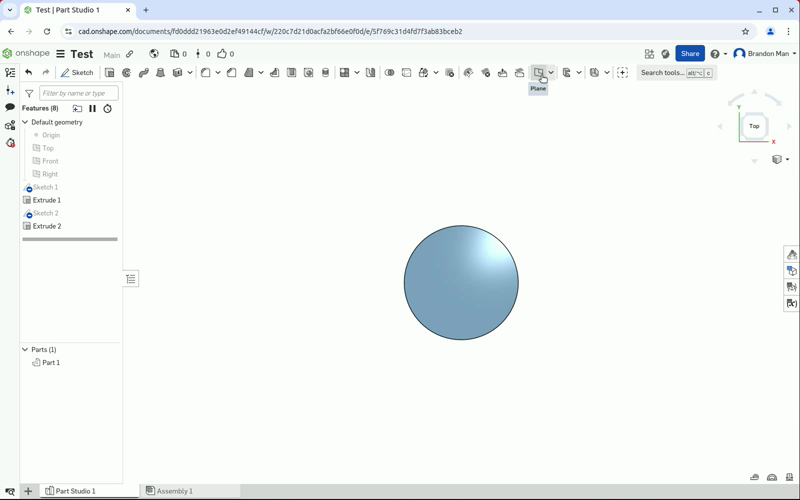
click(541, 75)
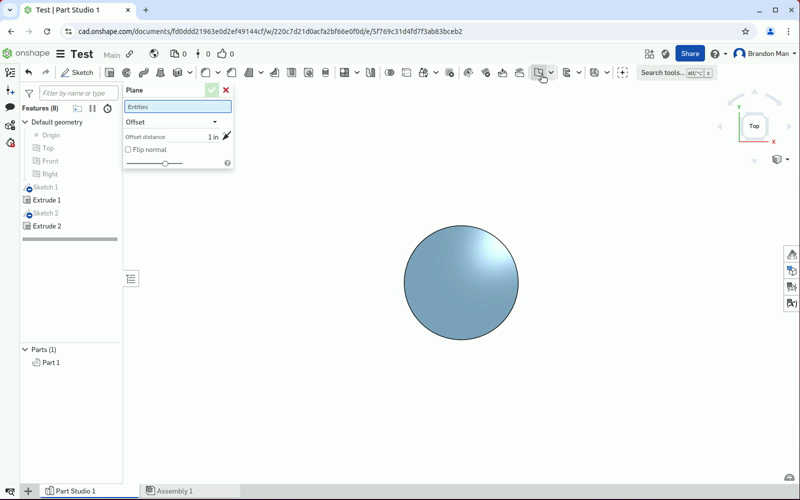
mouse_move(73, 150)
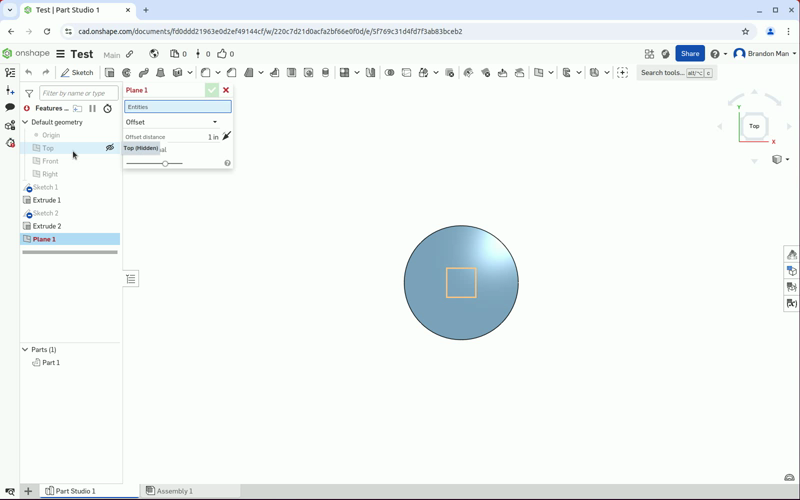
click(73, 150)
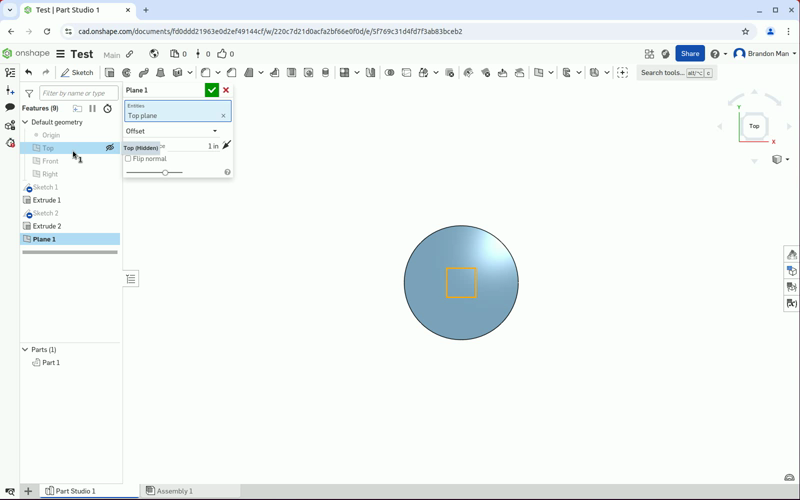
key(tab, 2)
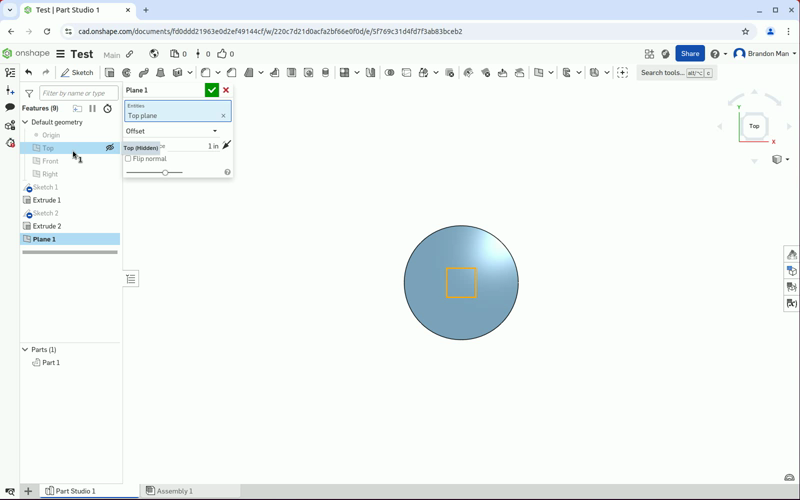
text(23.108)
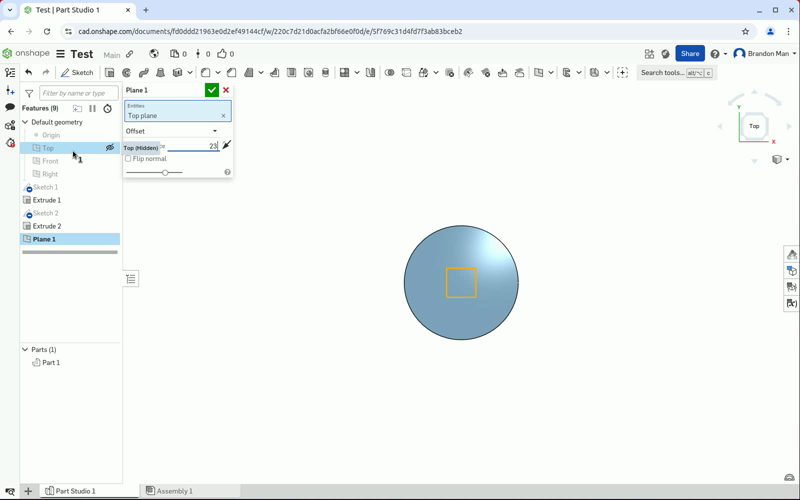
key(enter, 2)
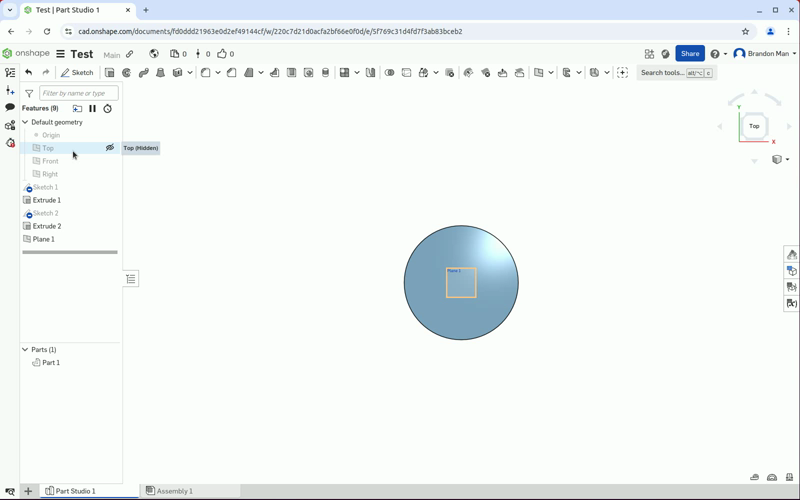
key(shift+s)
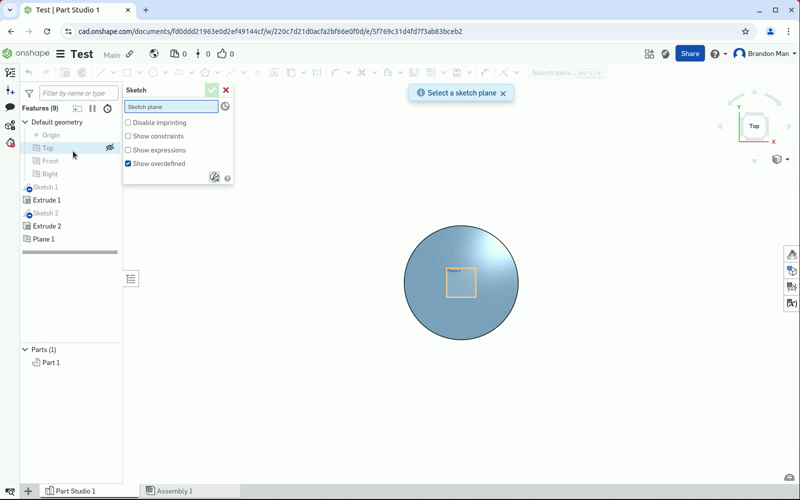
mouse_move(73, 241)
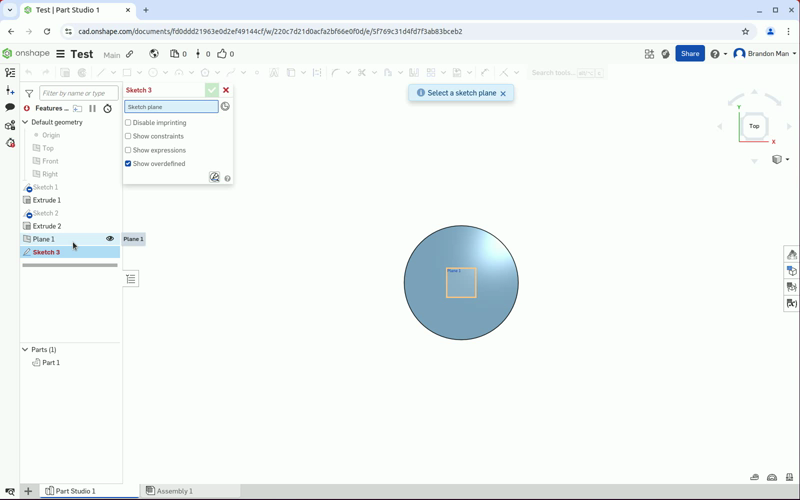
click(73, 241)
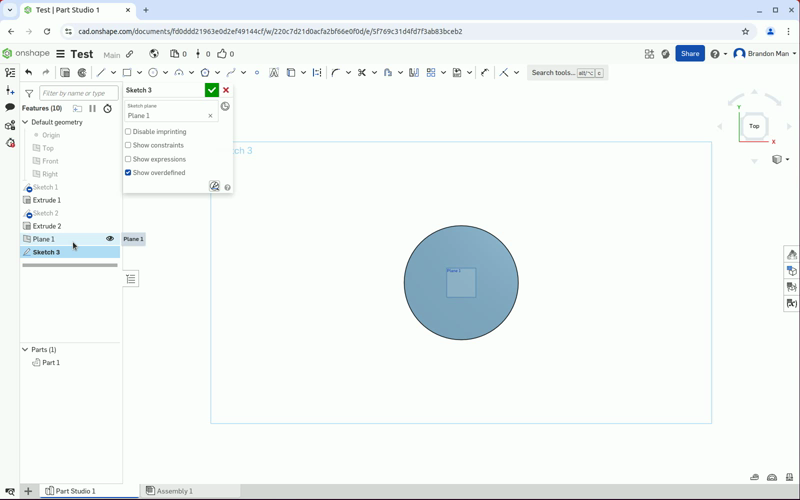
mouse_move(73, 352)
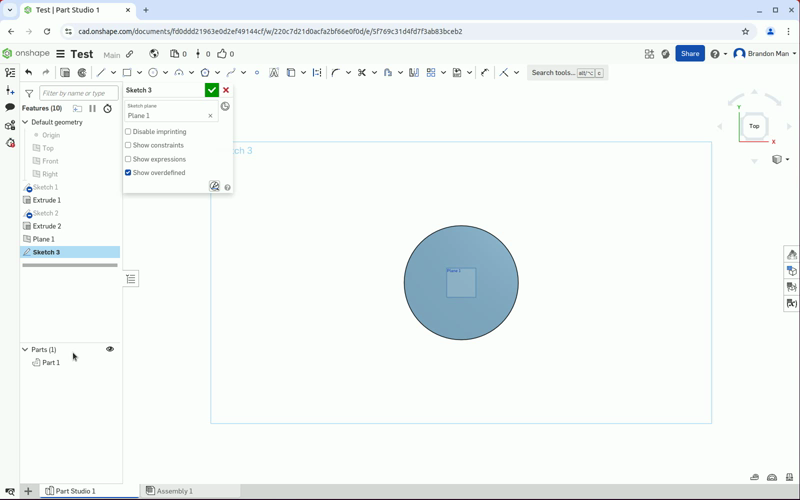
key(y)
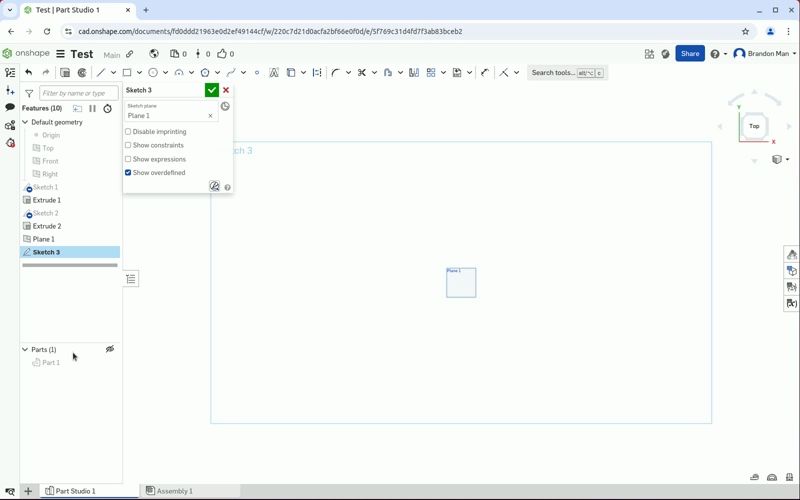
key(c)
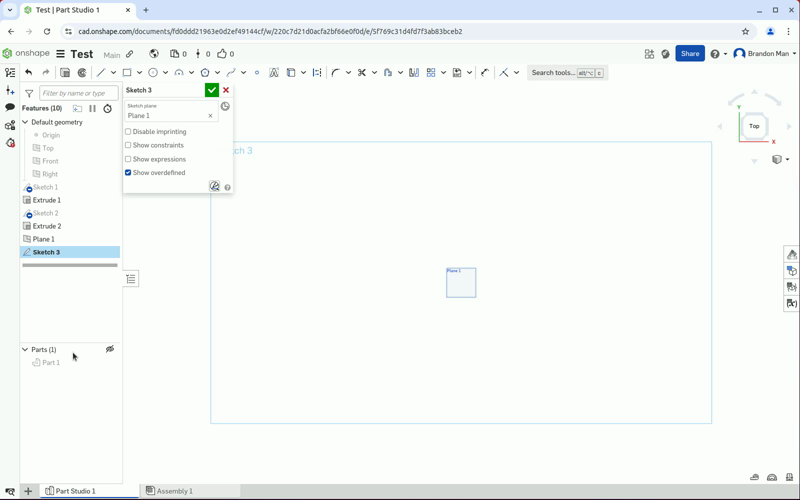
key_down(shift)
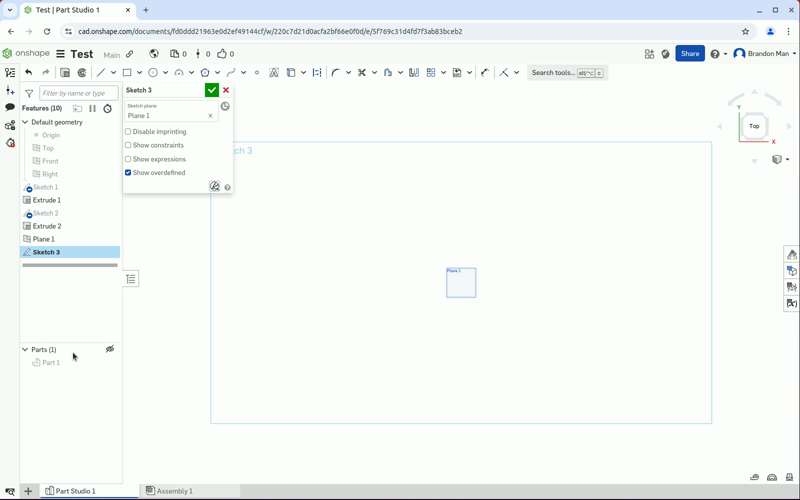
mouse_move(461, 282)
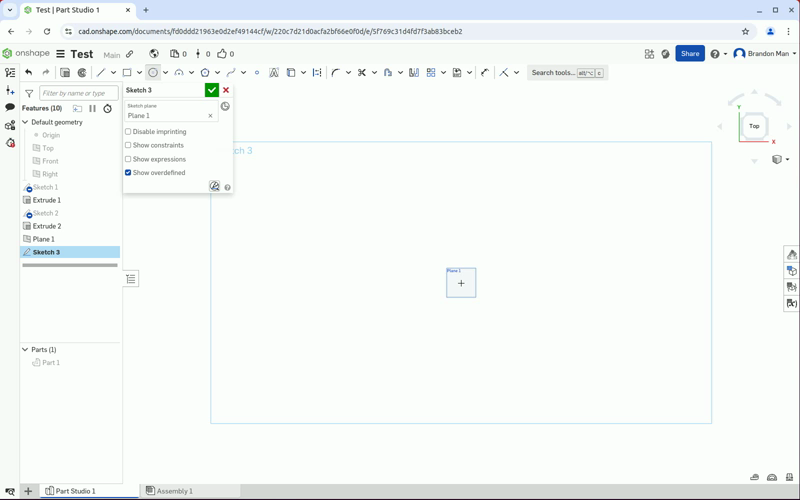
click(461, 282)
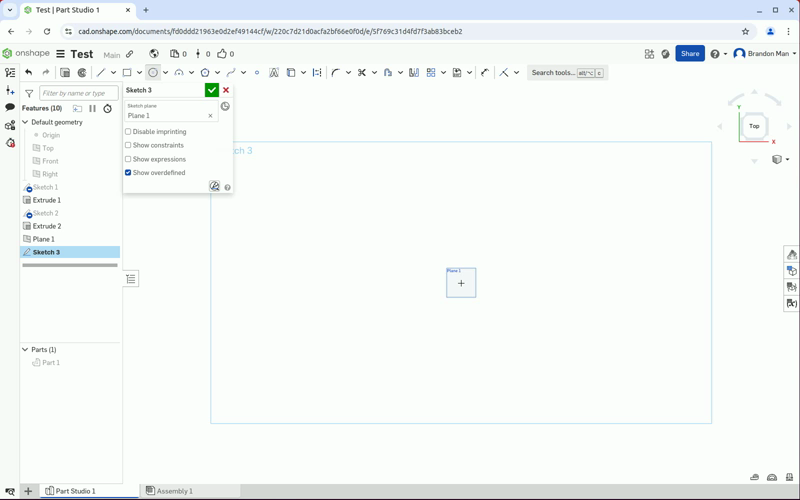
key_up(shift)
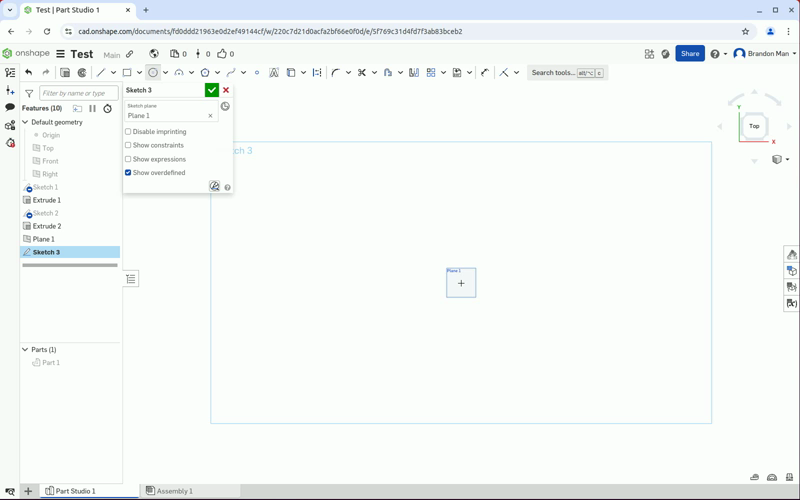
mouse_move(484, 282)
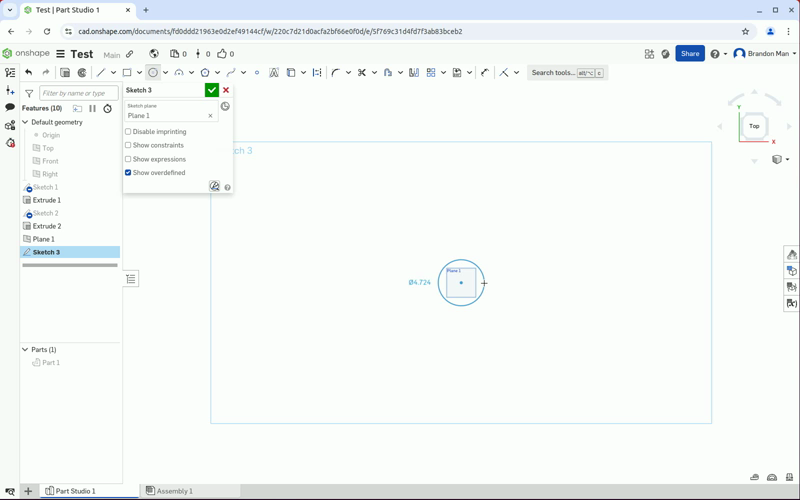
click(484, 282)
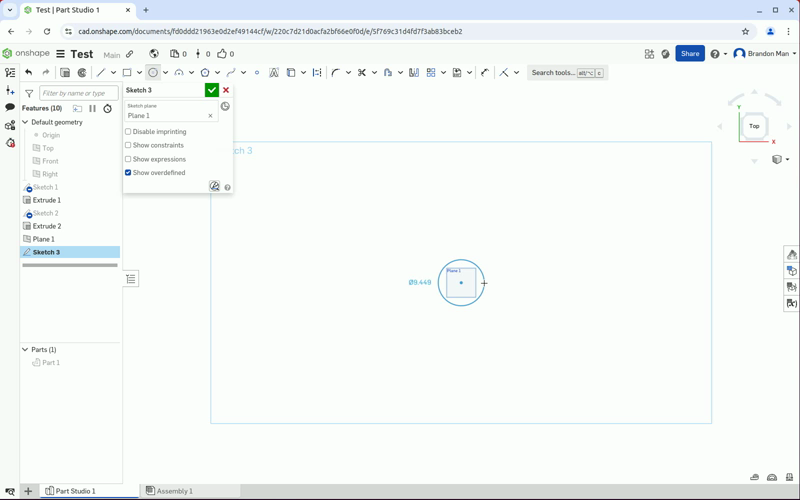
key(esc)
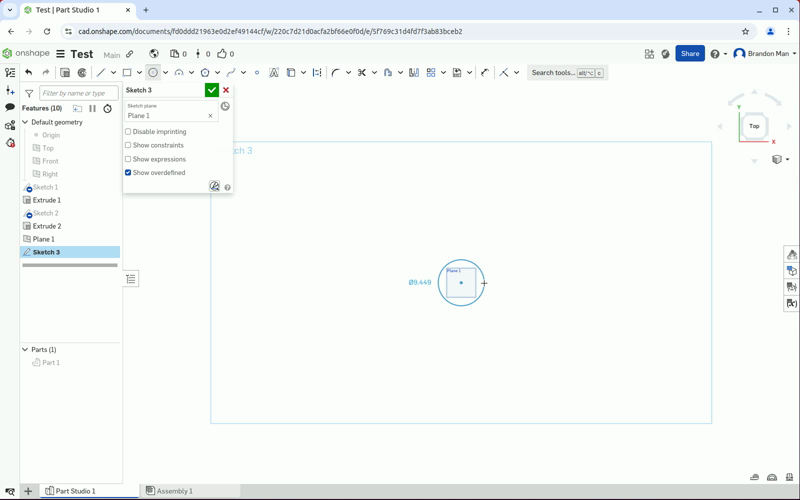
mouse_move(460, 300)
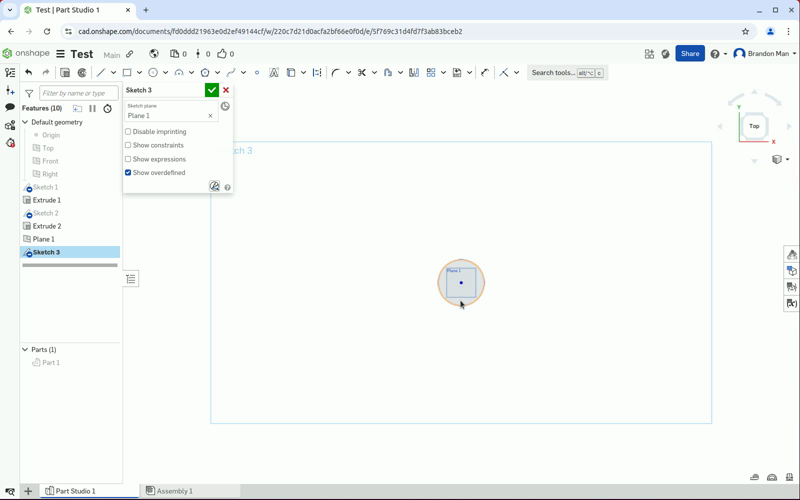
scroll(6)
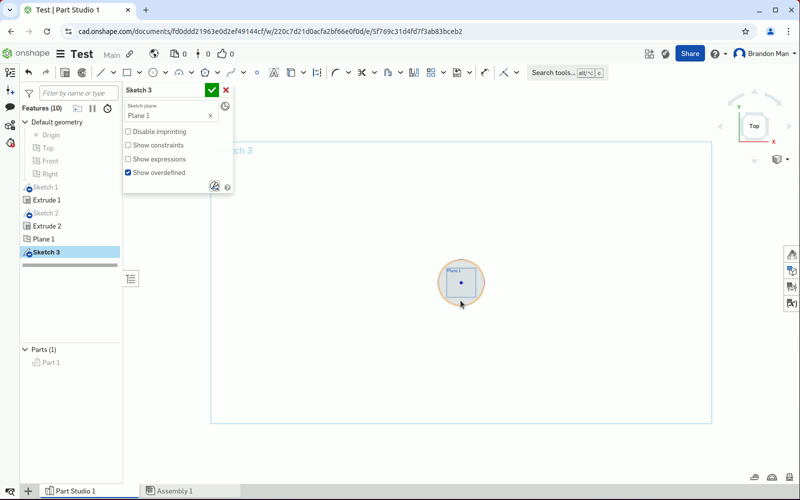
scroll(6)
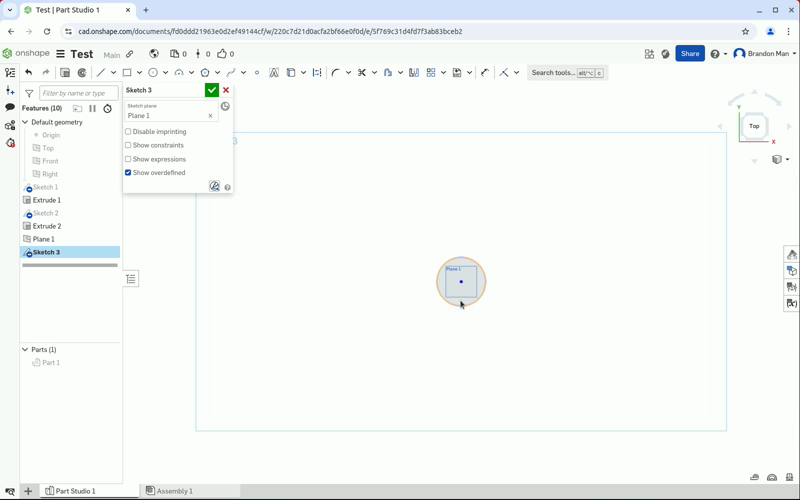
scroll(6)
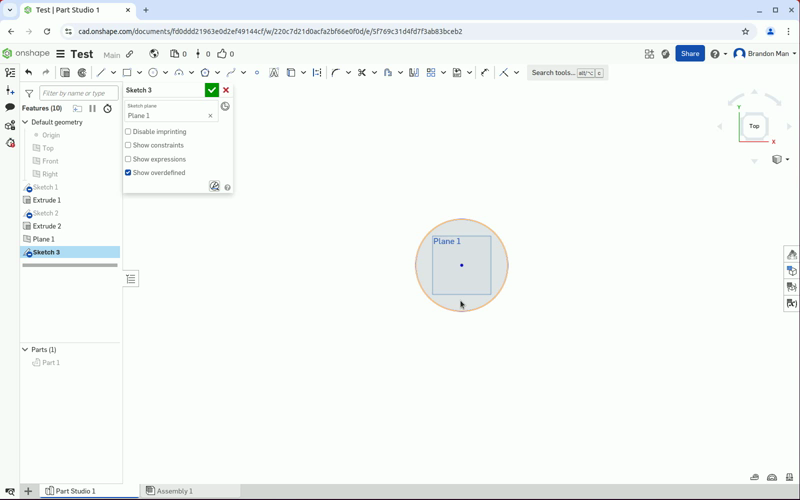
scroll(6)
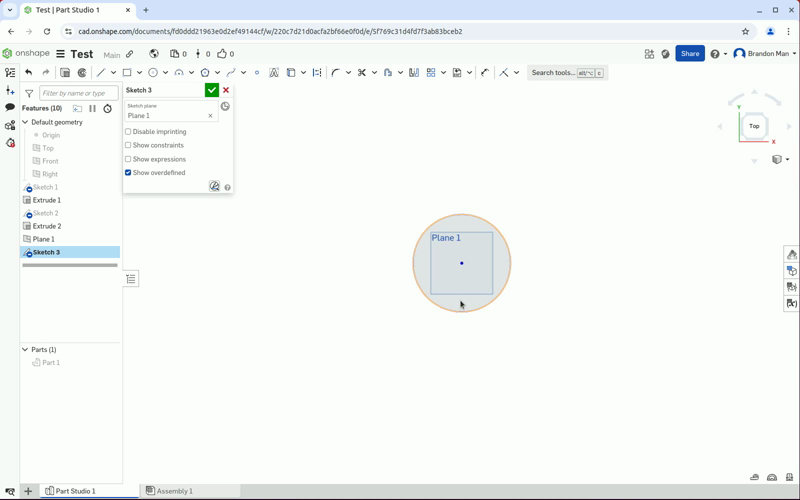
scroll(6)
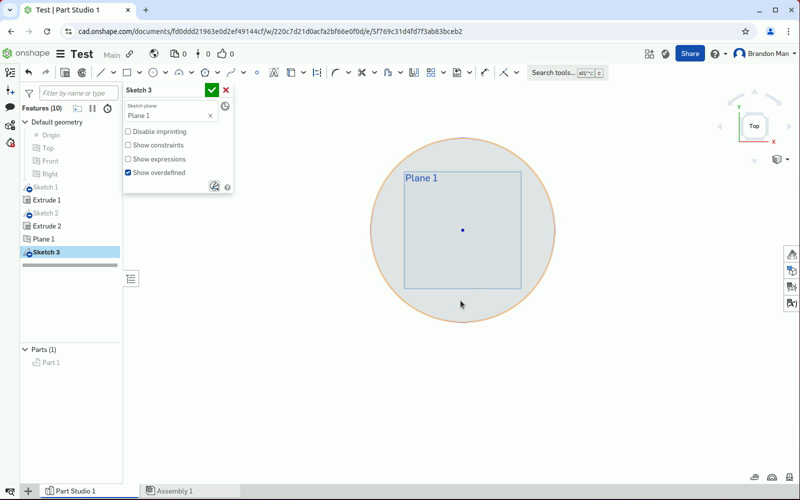
scroll(6)
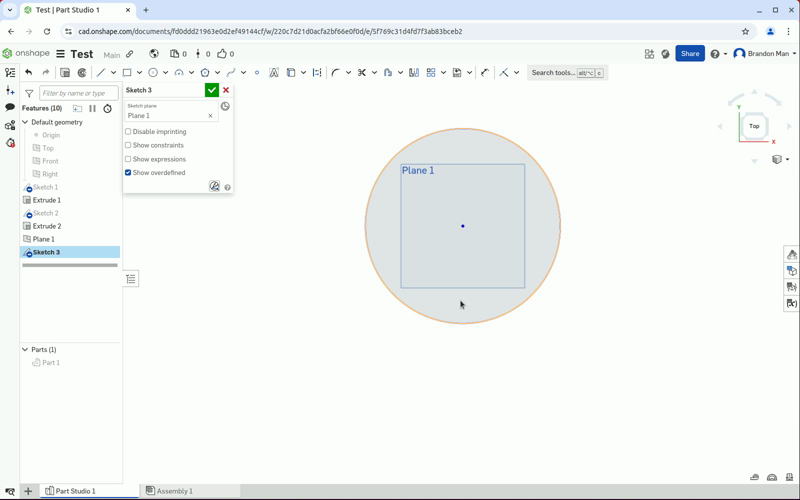
scroll(6)
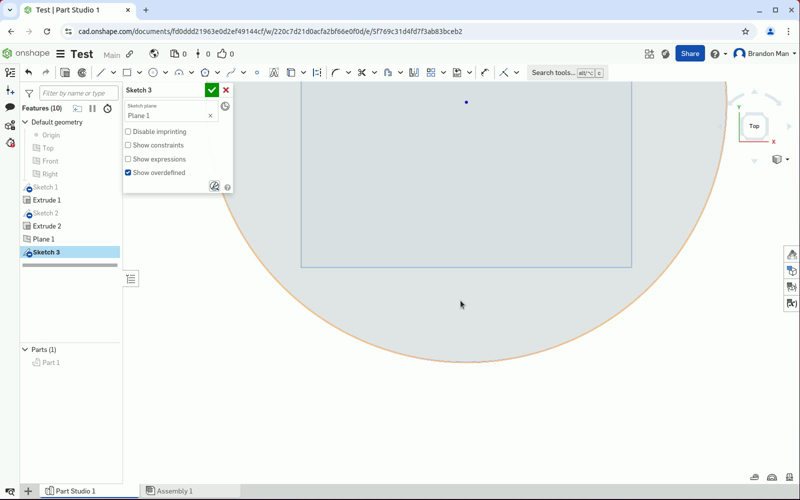
click(460, 300)
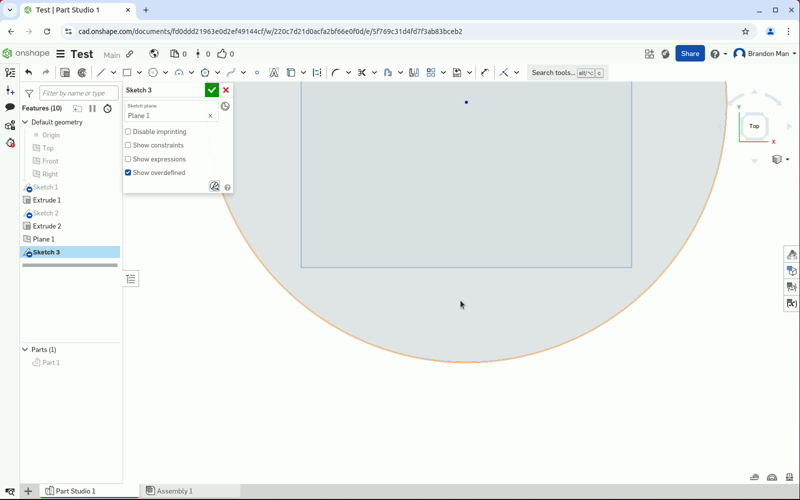
scroll(-6)
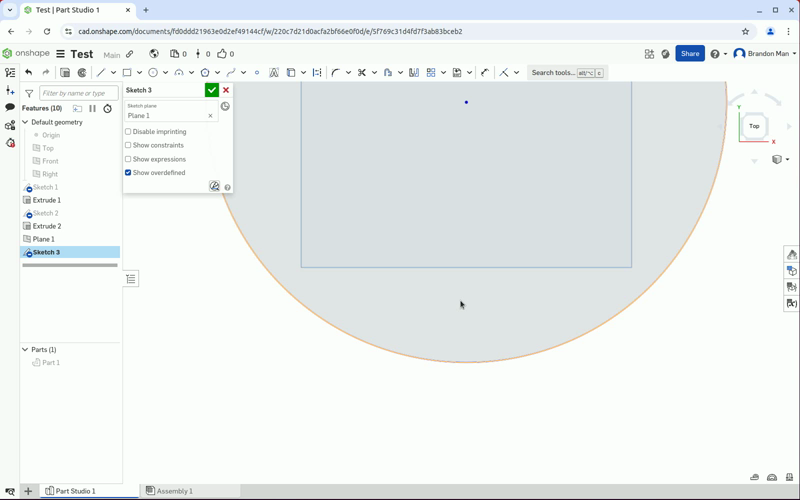
scroll(-6)
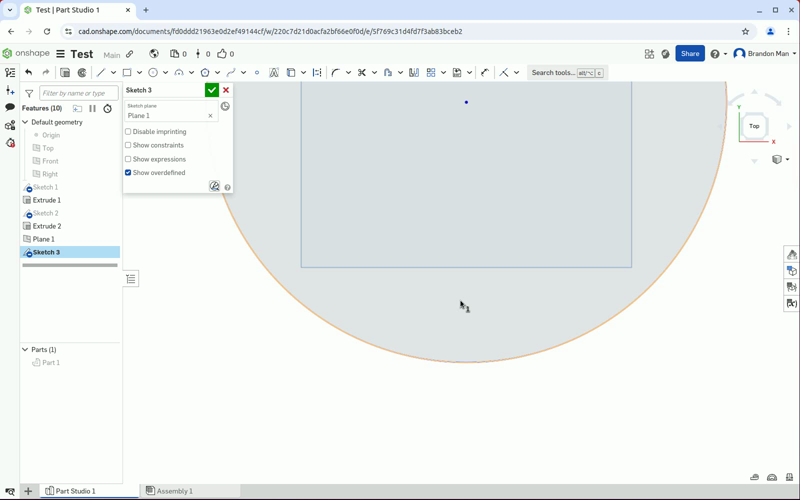
scroll(-6)
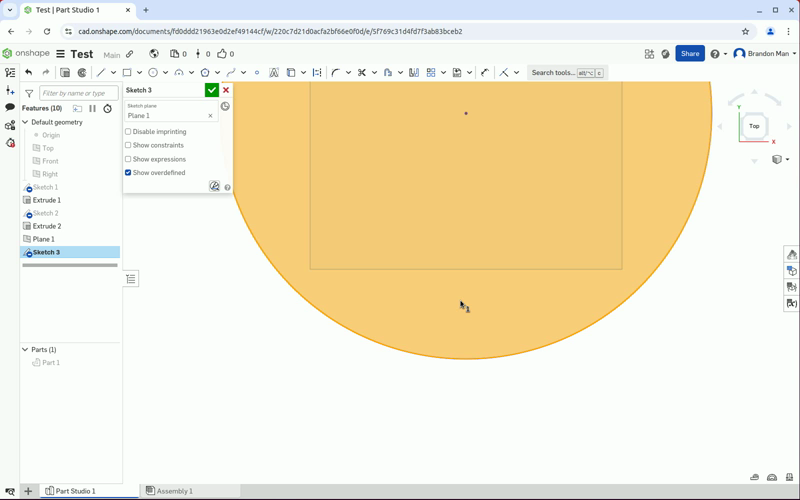
scroll(-6)
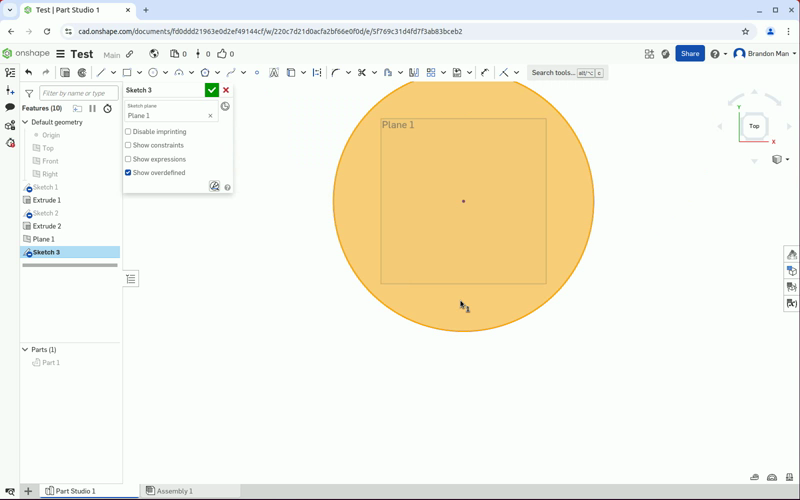
scroll(-6)
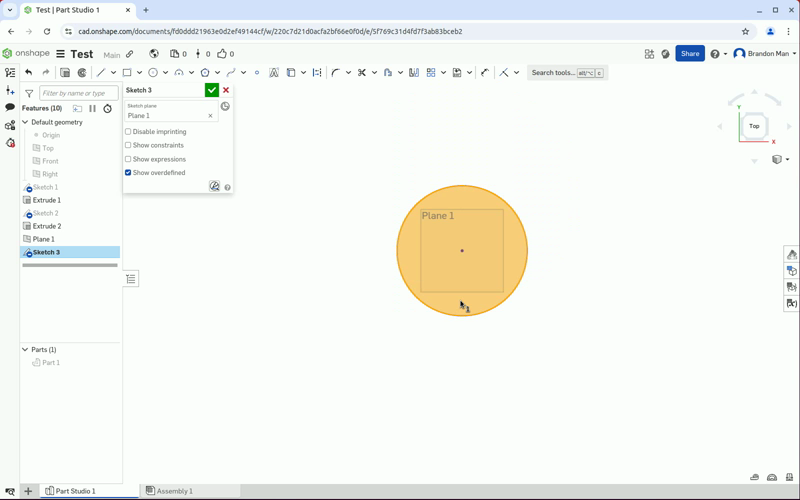
scroll(-6)
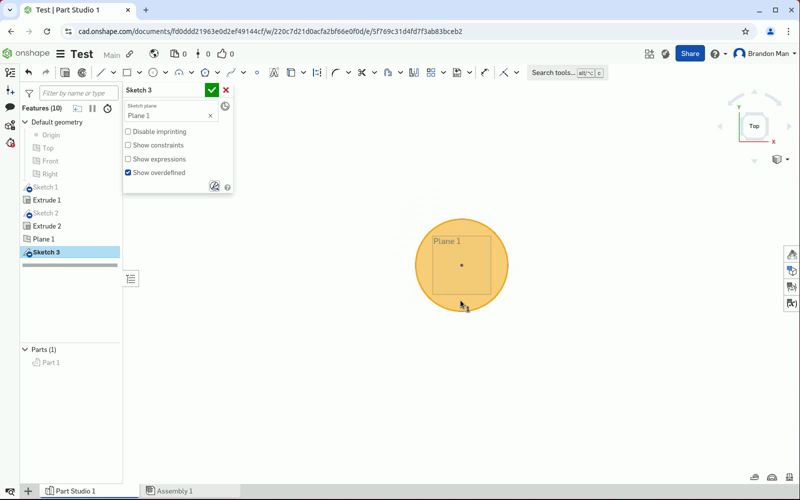
scroll(-6)
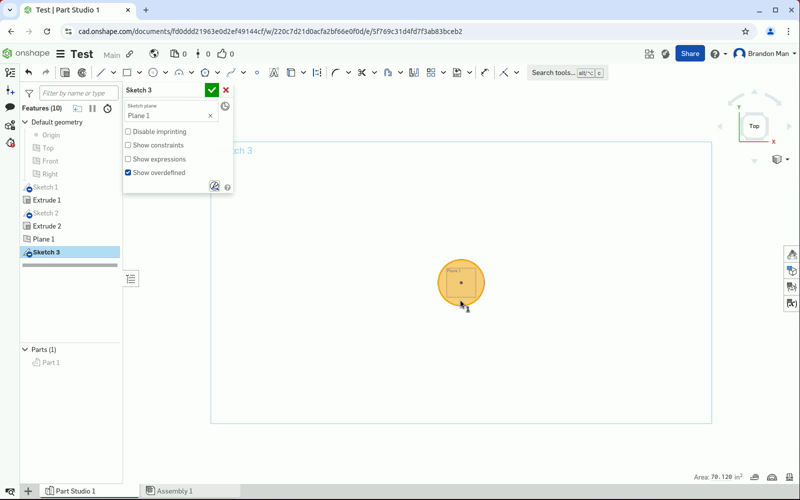
mouse_move(73, 352)
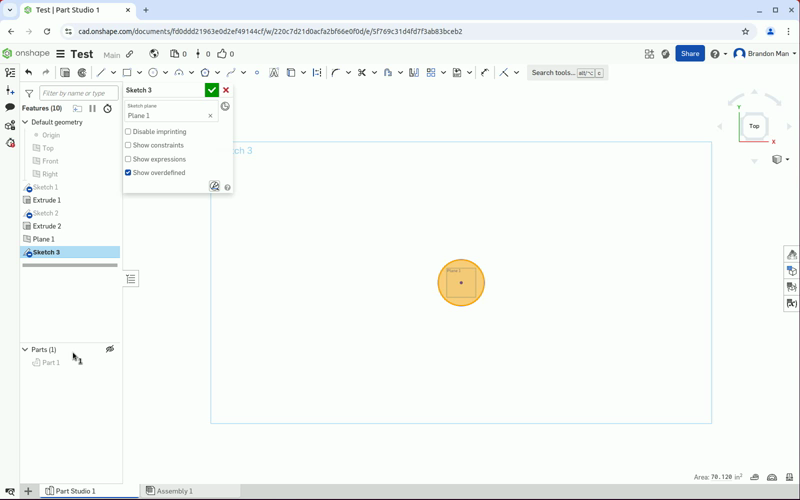
key(shift+y)
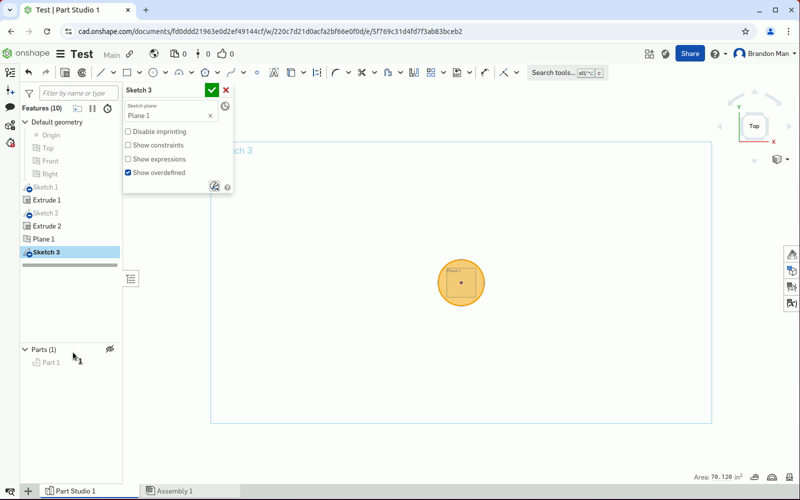
key(shift+e)
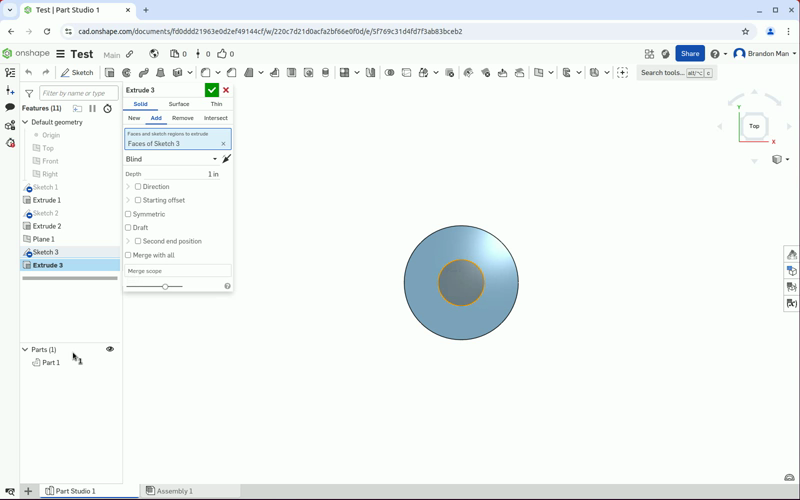
mouse_move(143, 106)
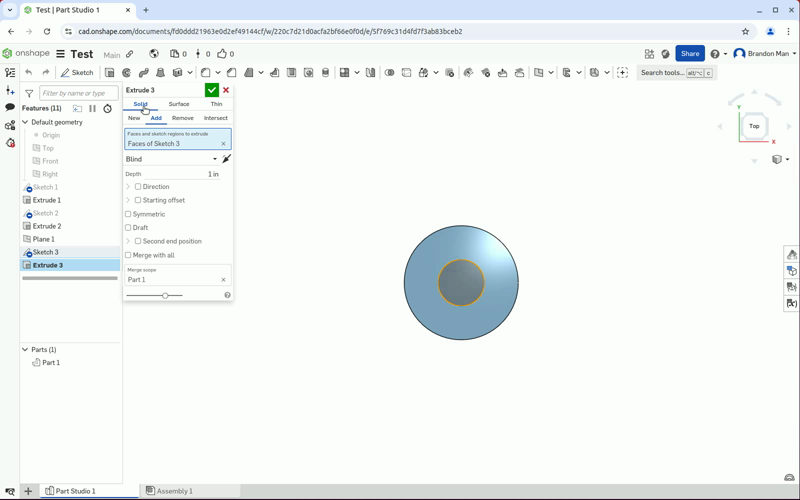
click(143, 106)
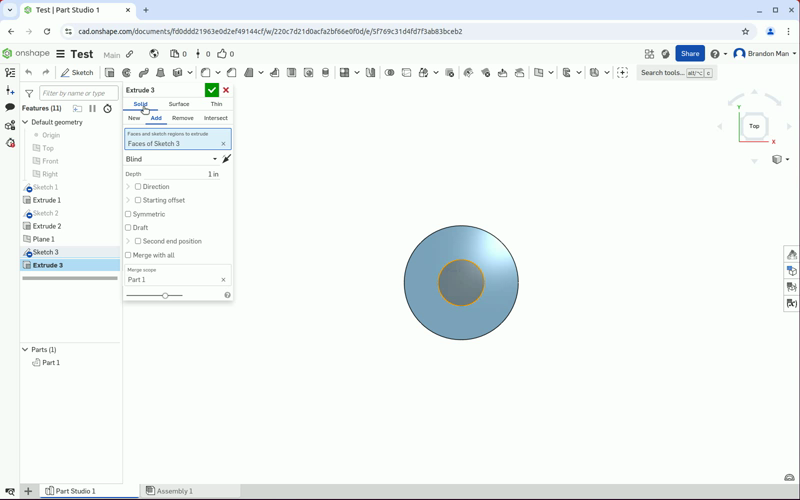
mouse_move(186, 120)
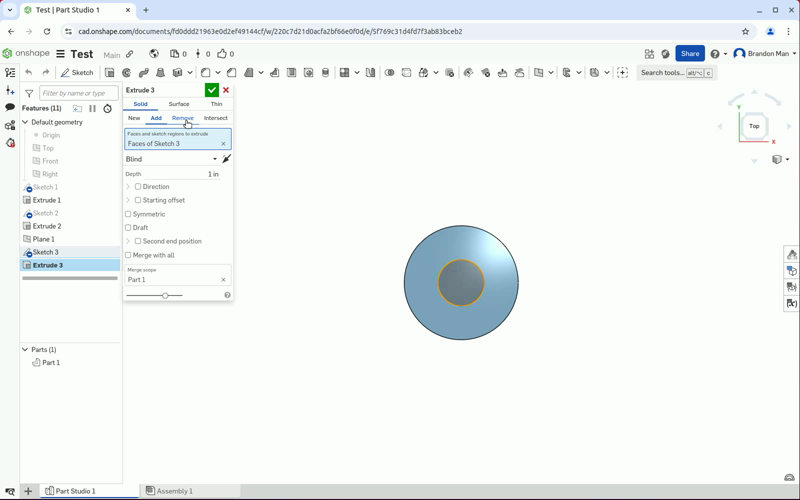
click(186, 120)
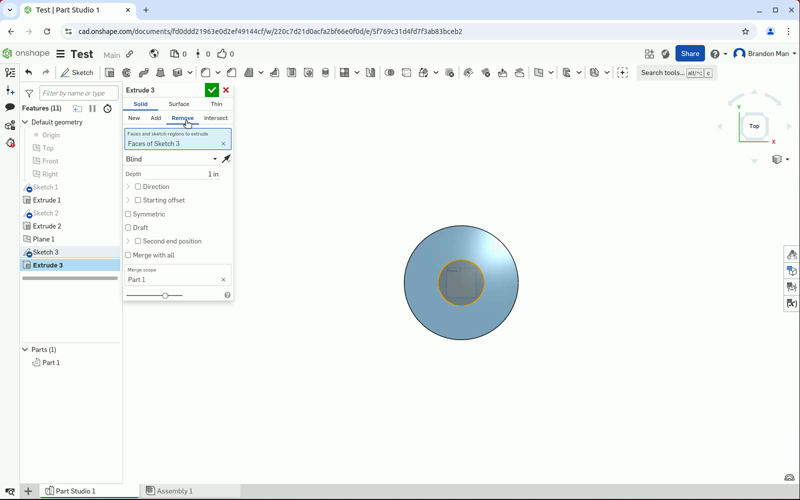
key(tab, 4)
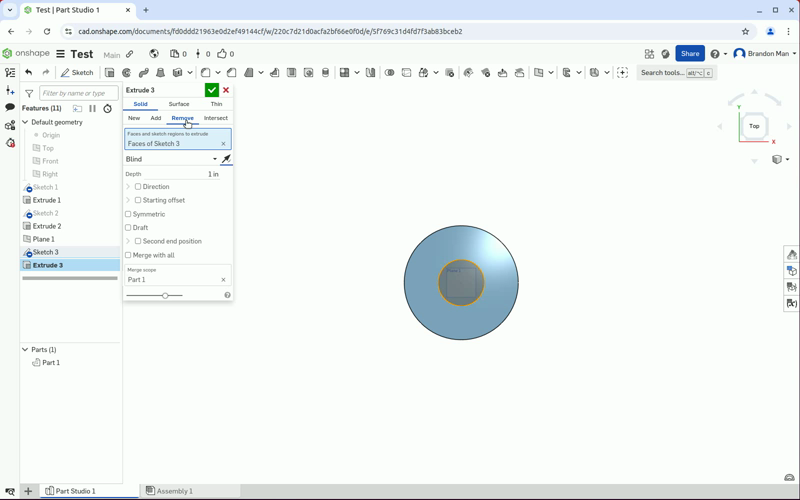
text(12.758)
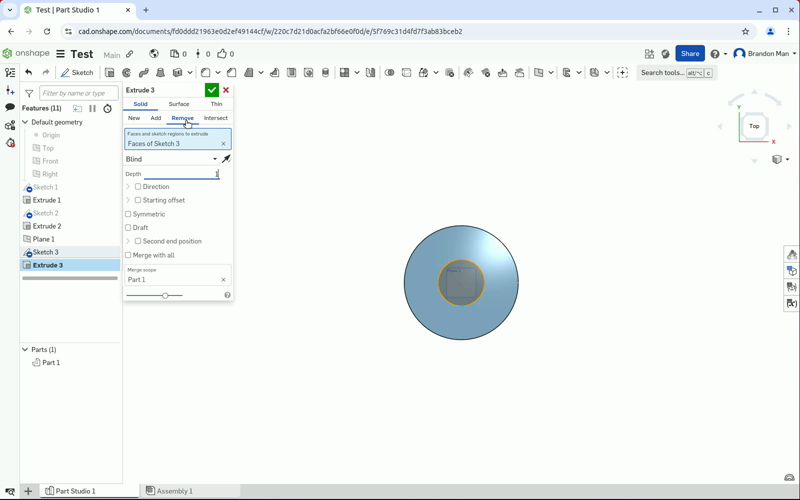
key(tab, 6)
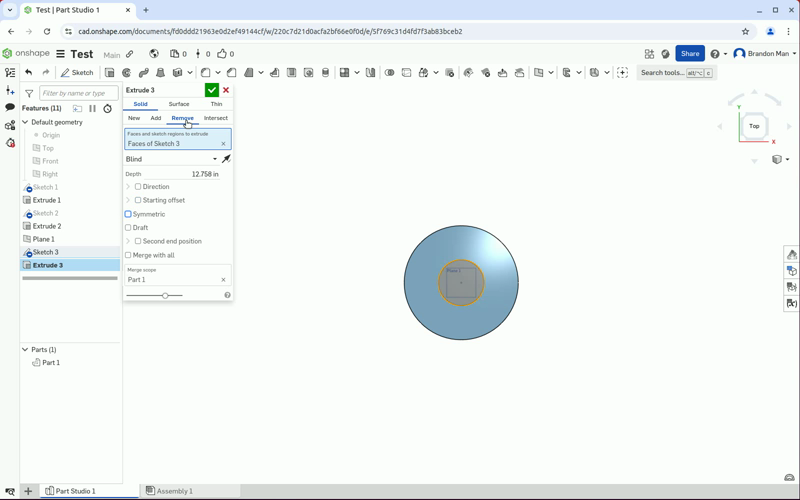
key(space)
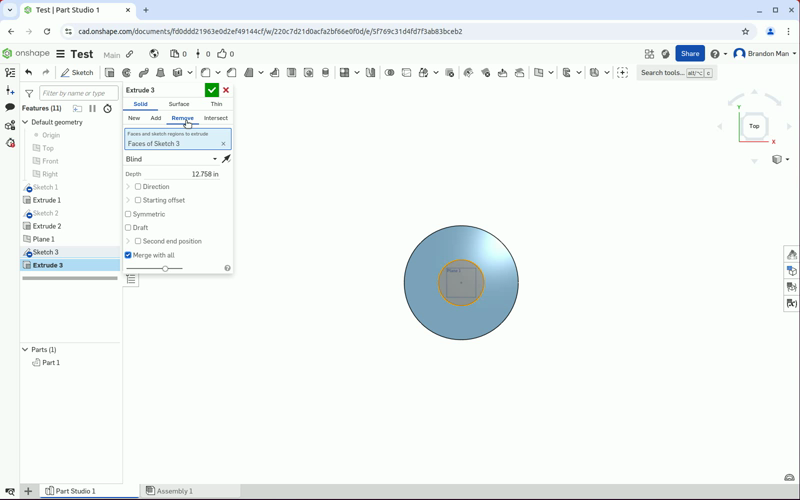
key(enter)
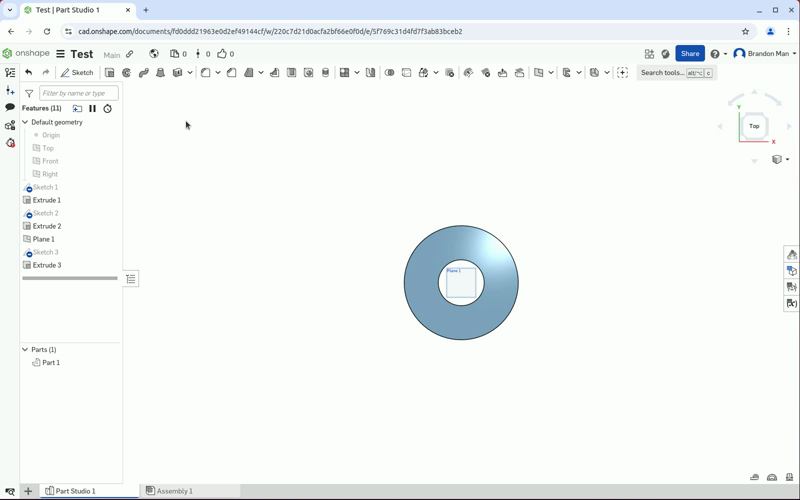
key(shift+h)
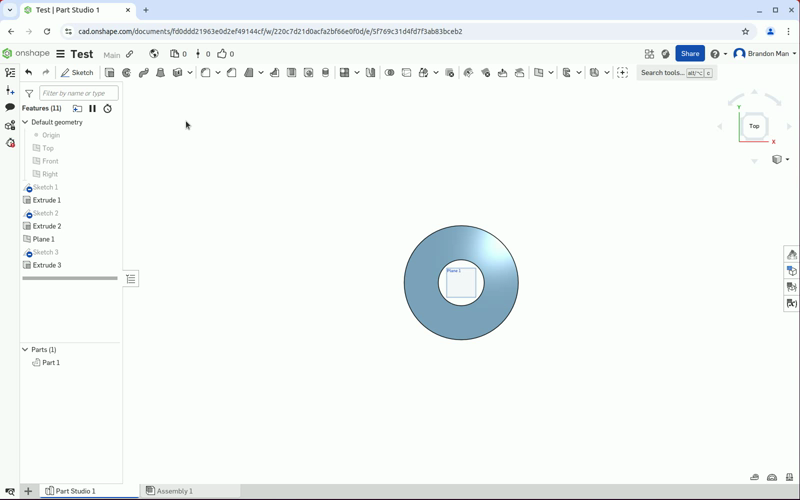
key(shift+h)
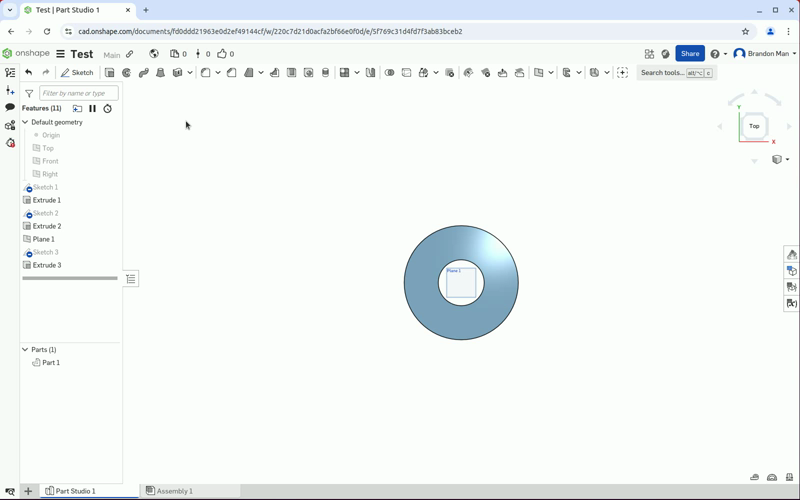
key(shift+7)
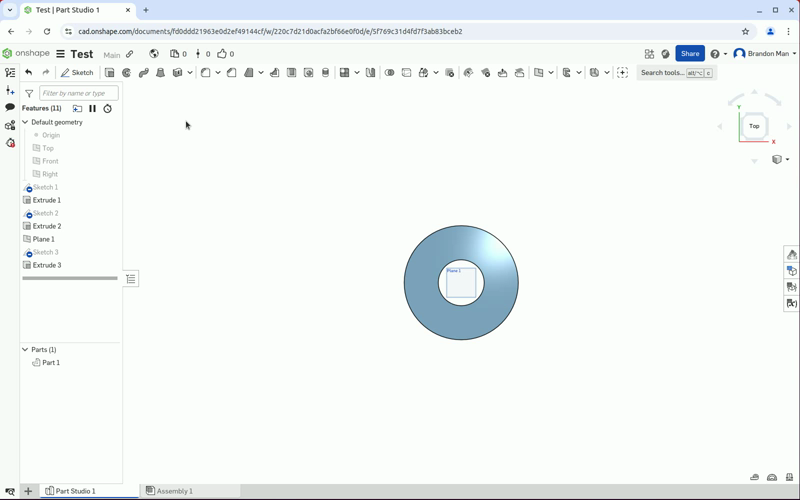
key(up, 3)
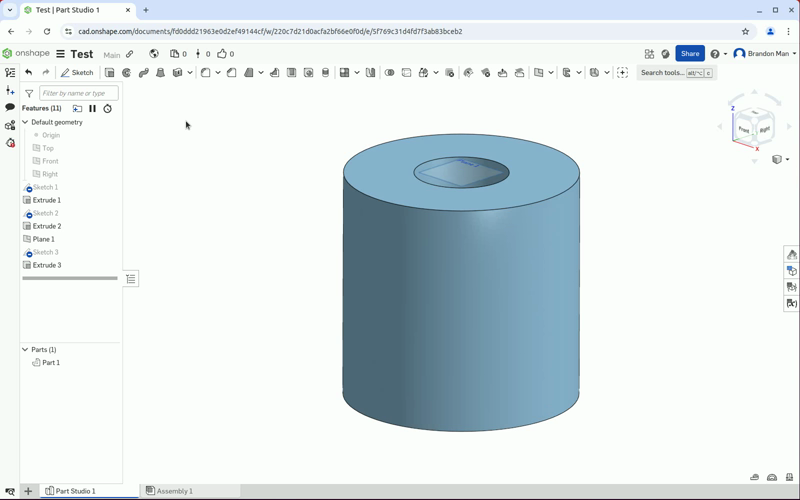
key(left, 3)
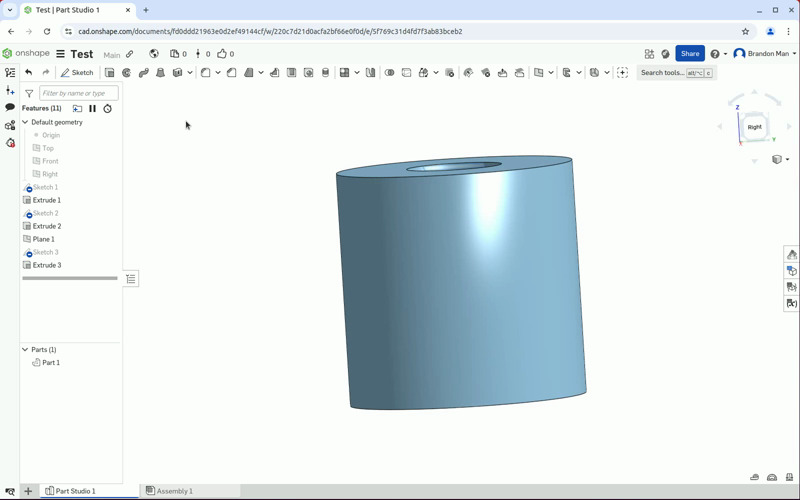
key(right, 3)
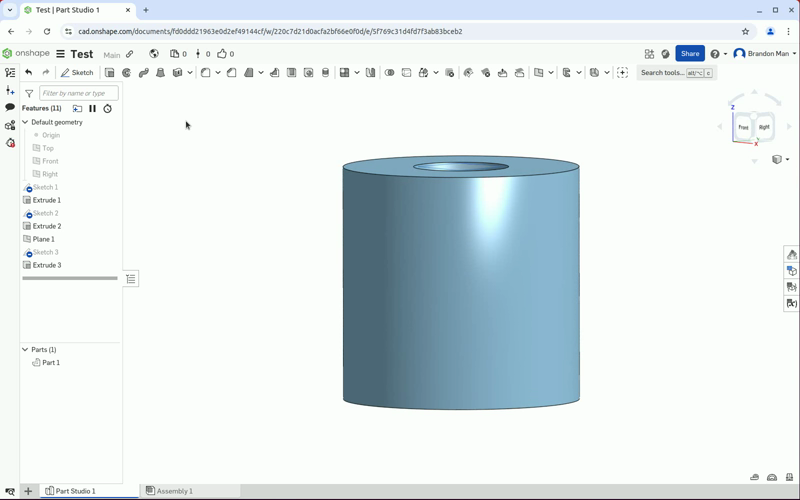
key(down, 3)
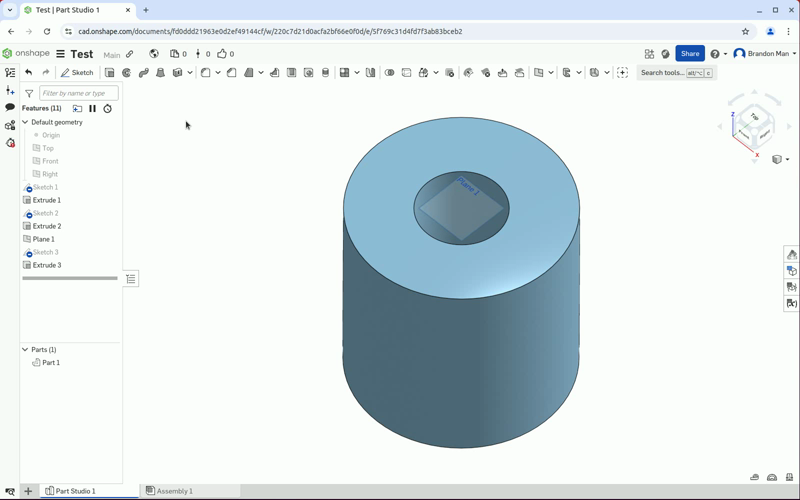
mouse_move(73, 189)
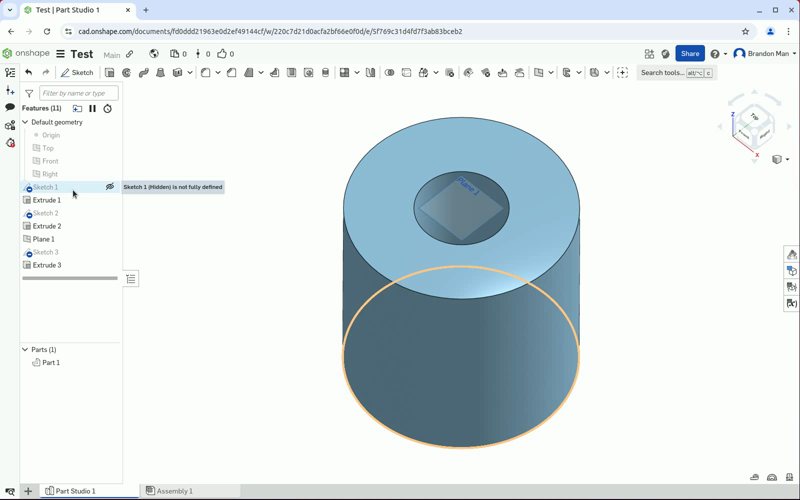
click(73, 189)